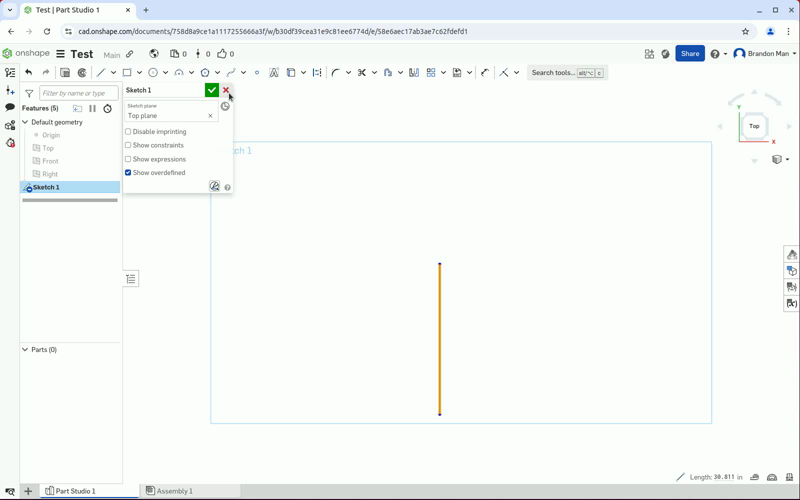
key(shift+h)
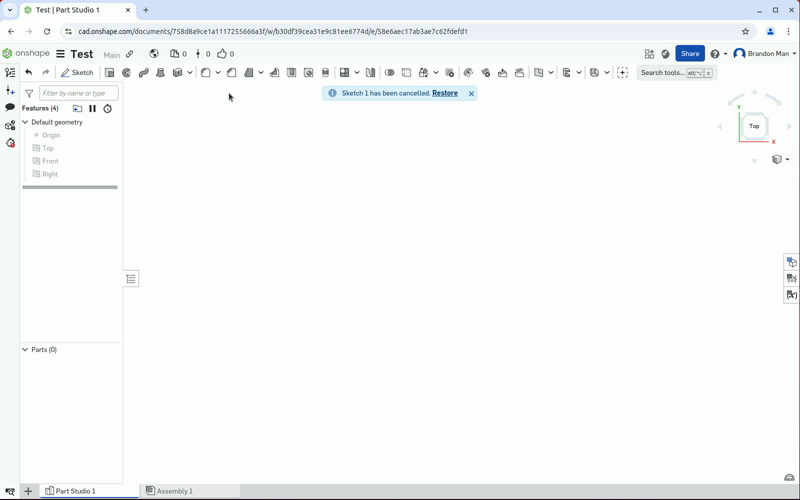
mouse_move(73, 352)
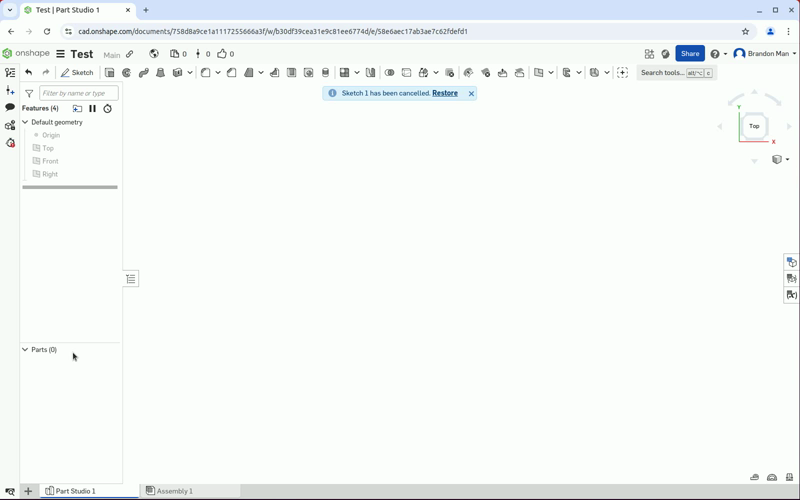
key(y)
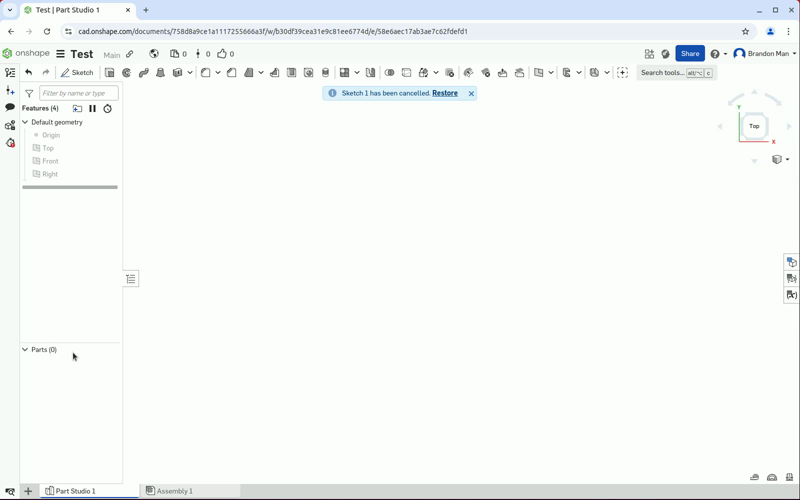
key(shift+p)
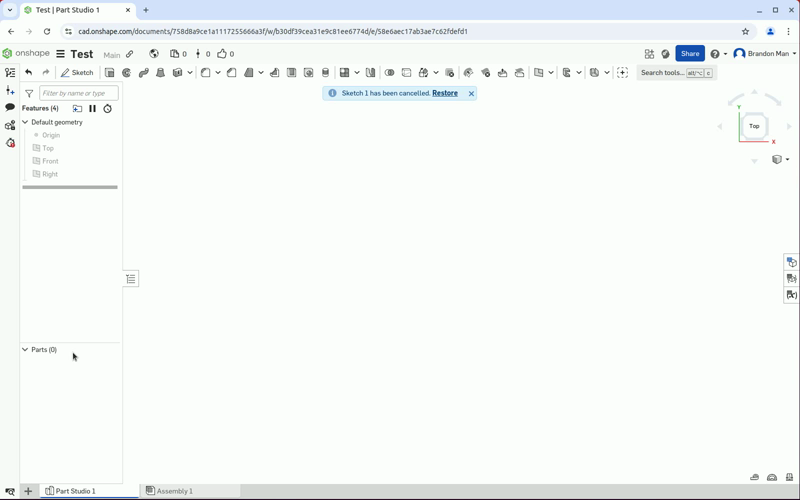
key(space)
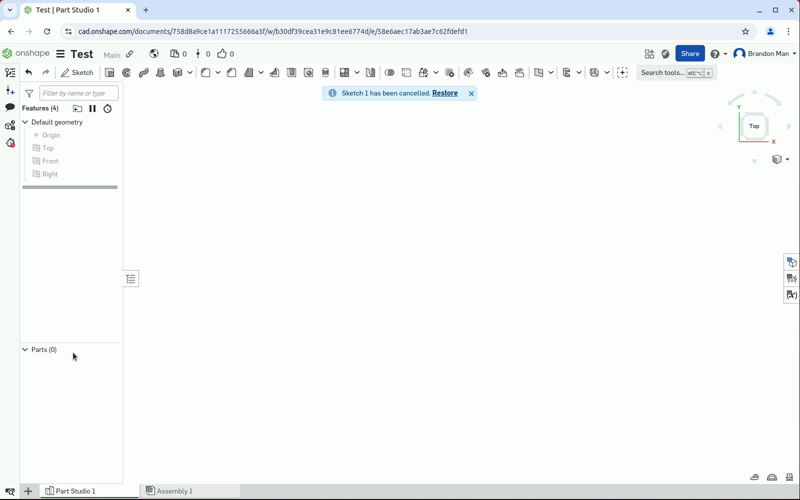
key_down(shift)
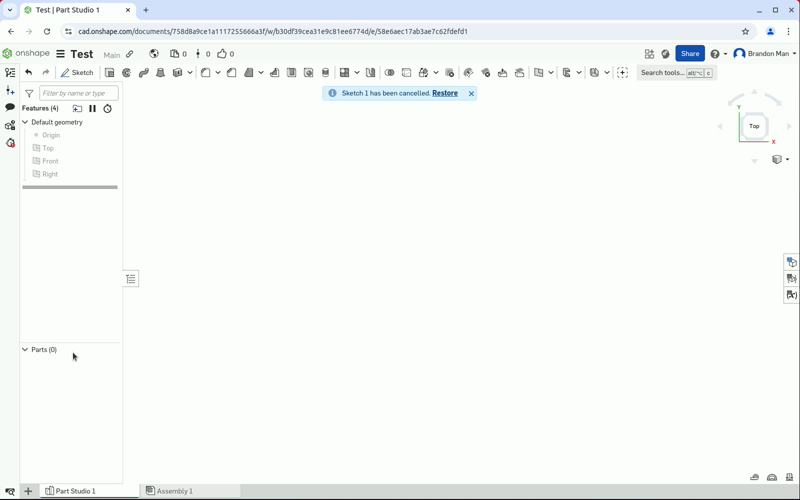
key(up)
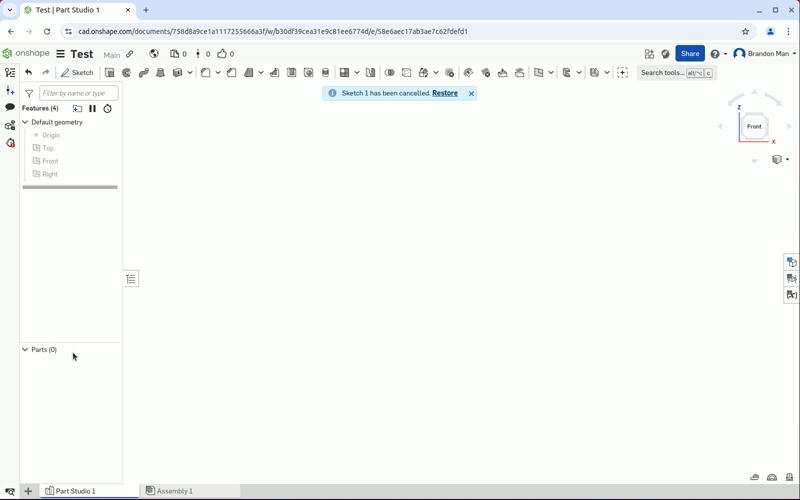
key_up(shift)
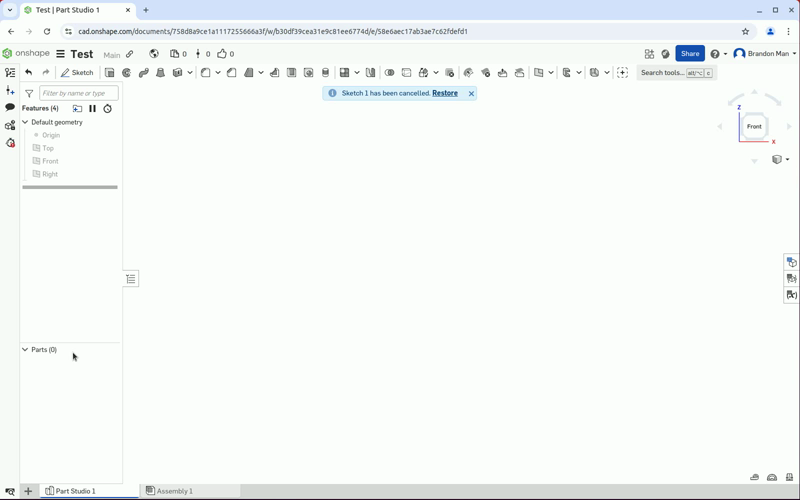
mouse_move(73, 352)
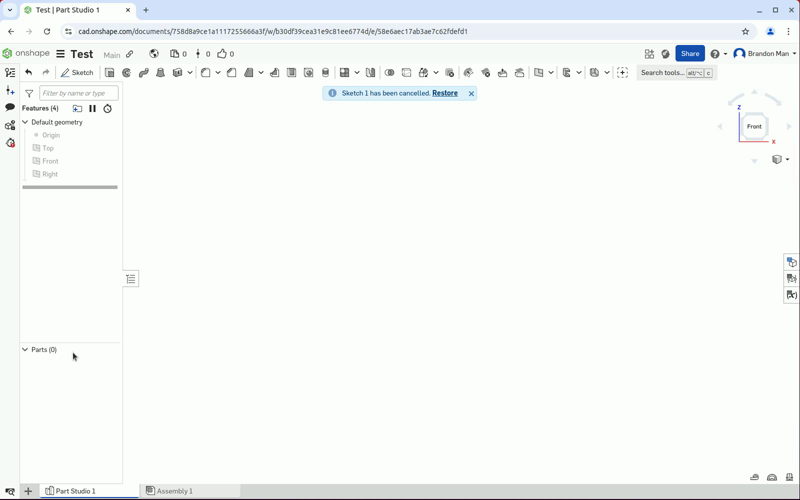
key(shift+y)
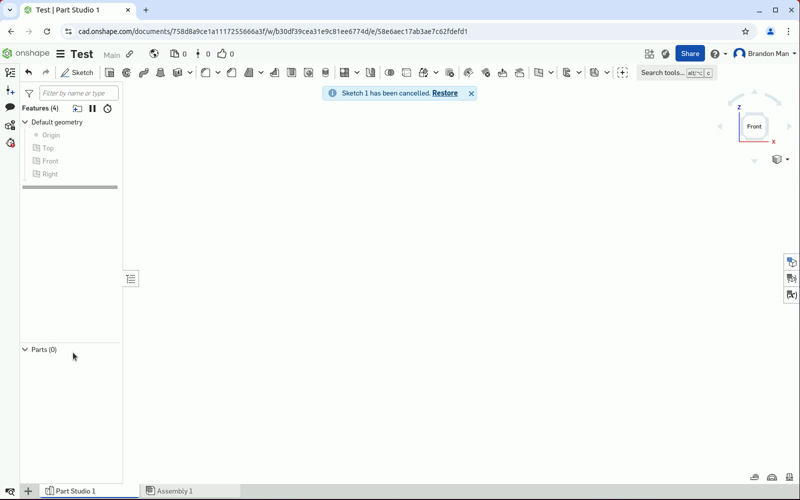
key(shift+s)
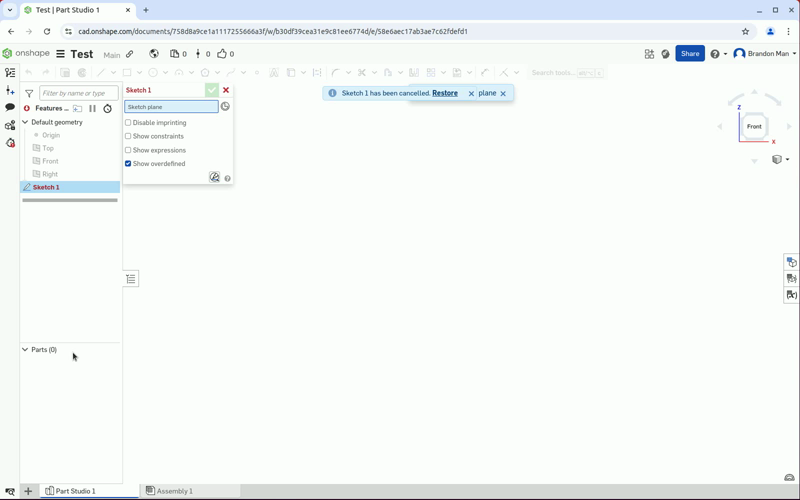
mouse_move(73, 163)
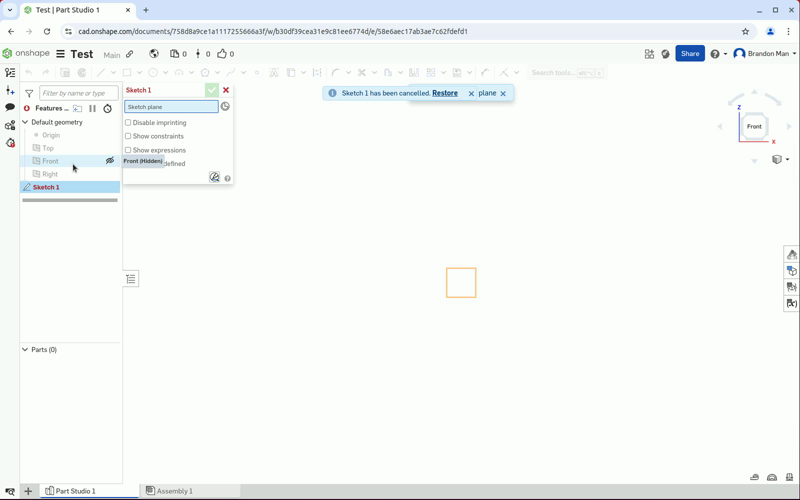
click(73, 163)
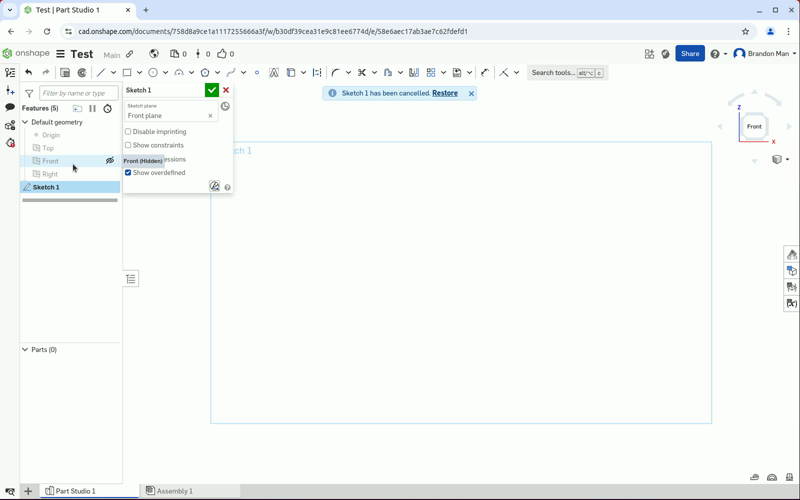
mouse_move(73, 352)
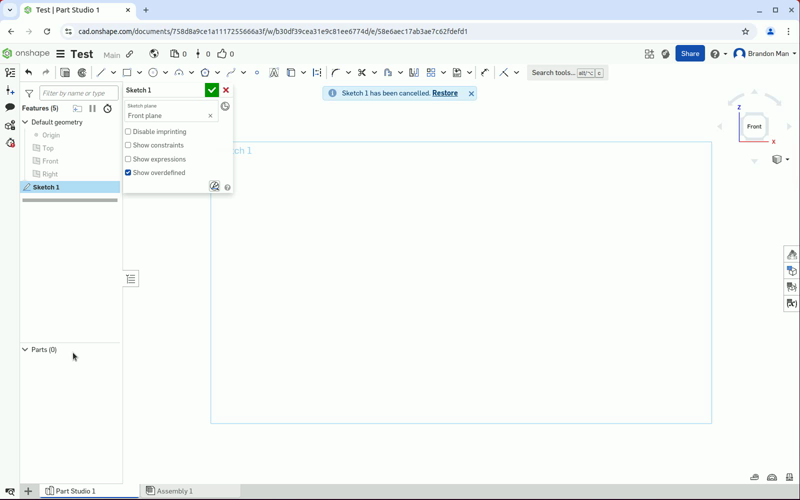
key(y)
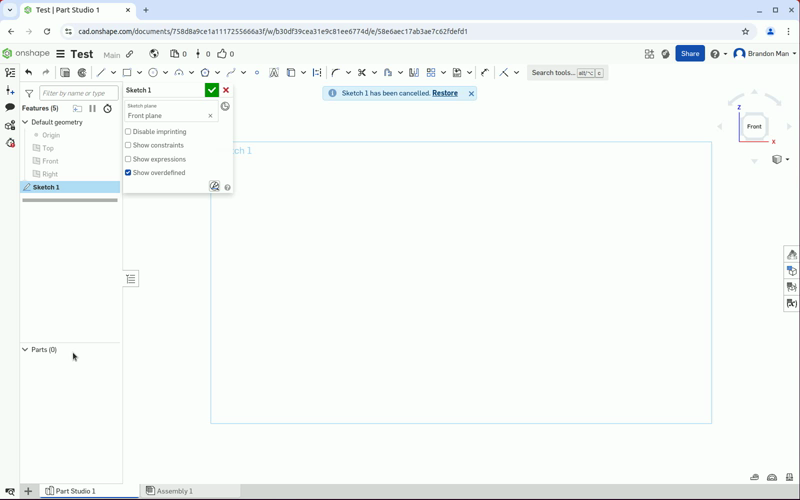
key(c)
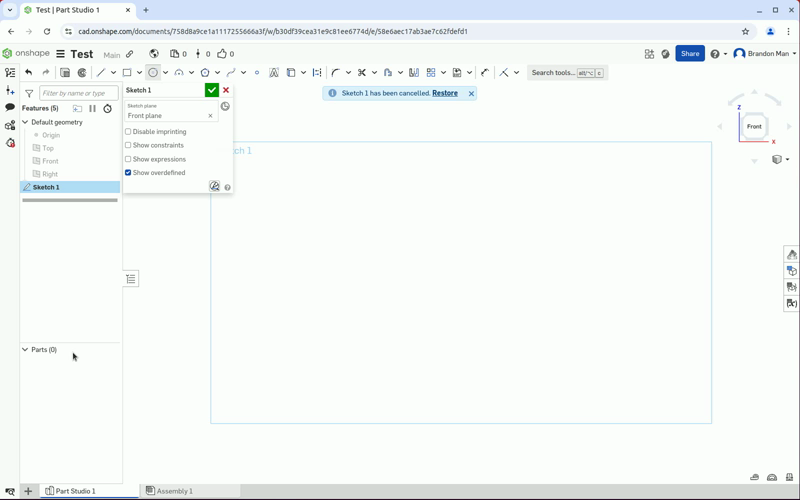
key_down(shift)
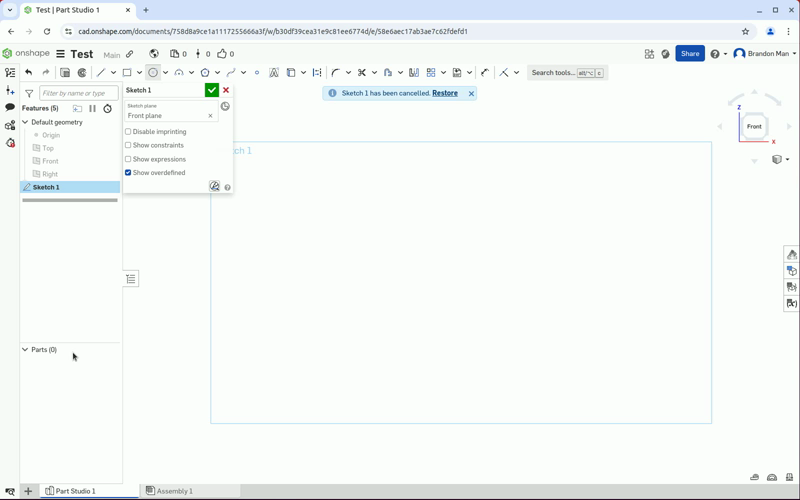
mouse_move(460, 282)
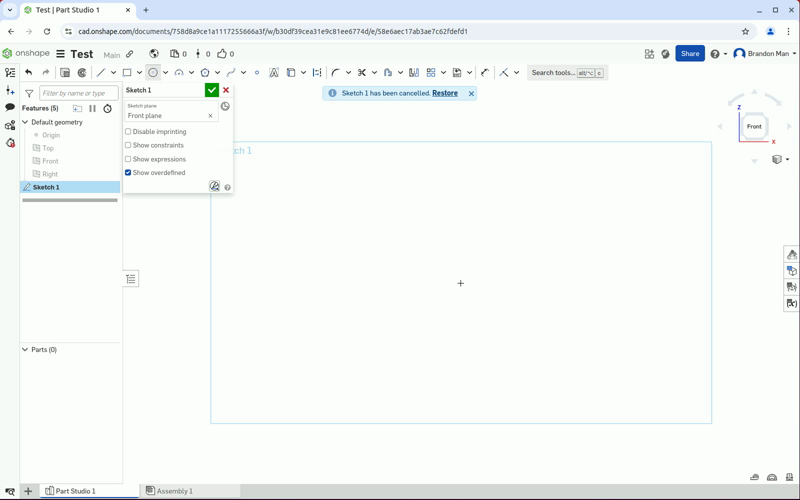
click(460, 282)
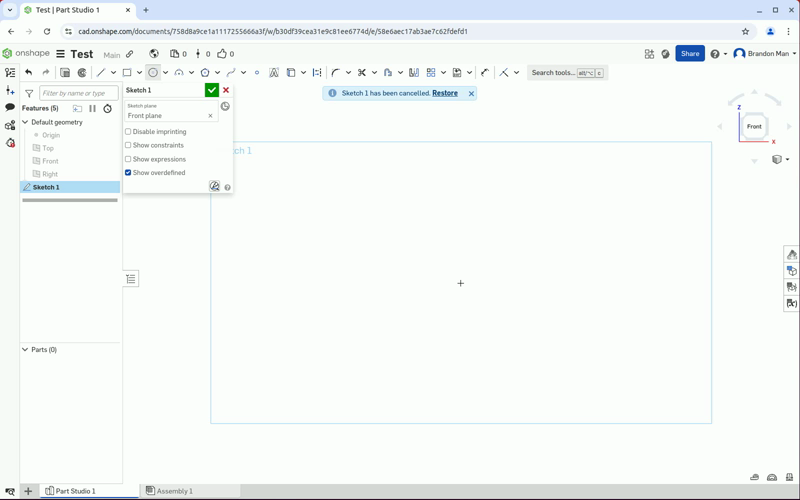
key_up(shift)
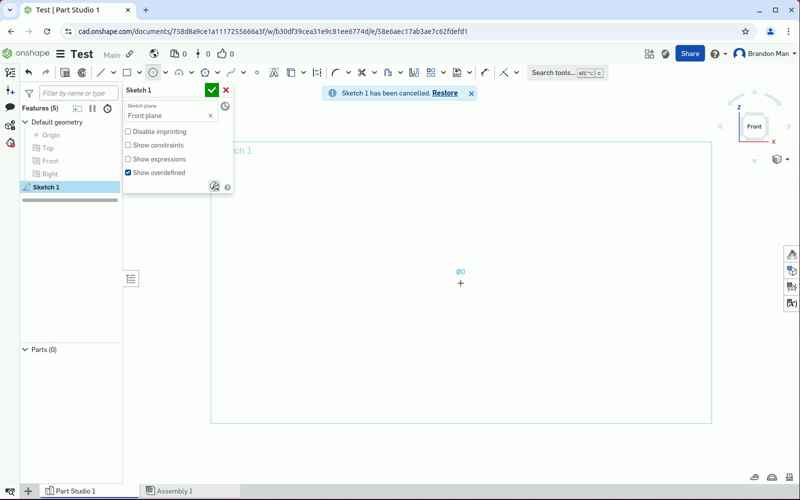
mouse_move(505, 282)
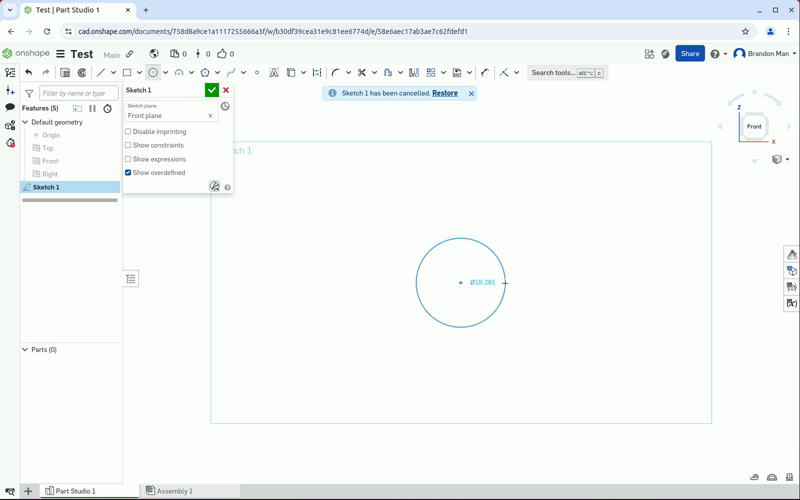
click(505, 282)
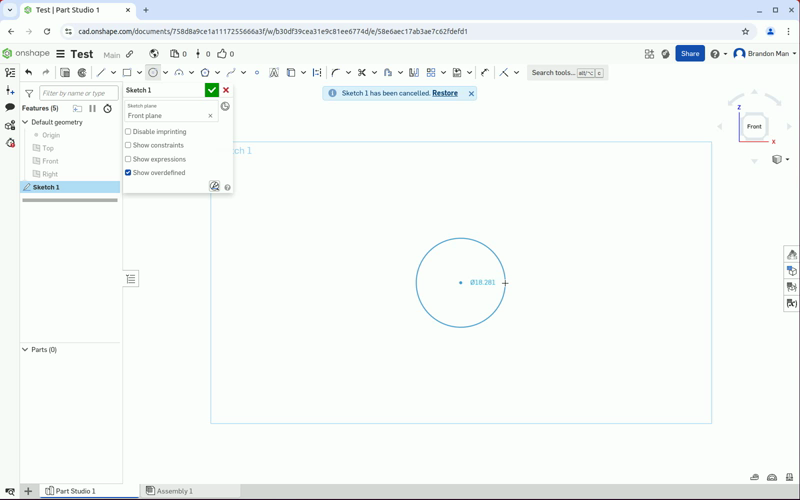
key(esc)
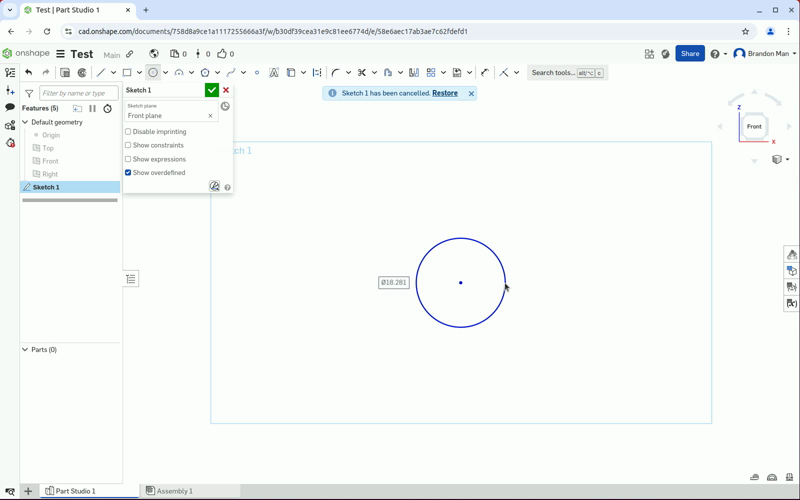
key(c)
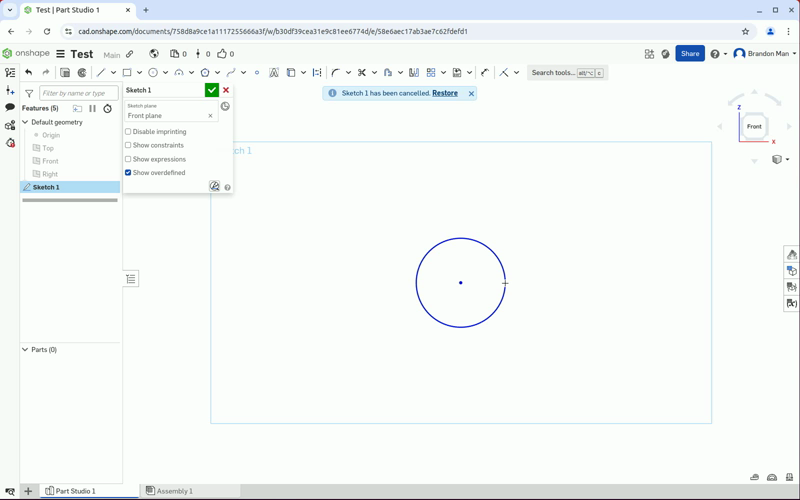
key_down(shift)
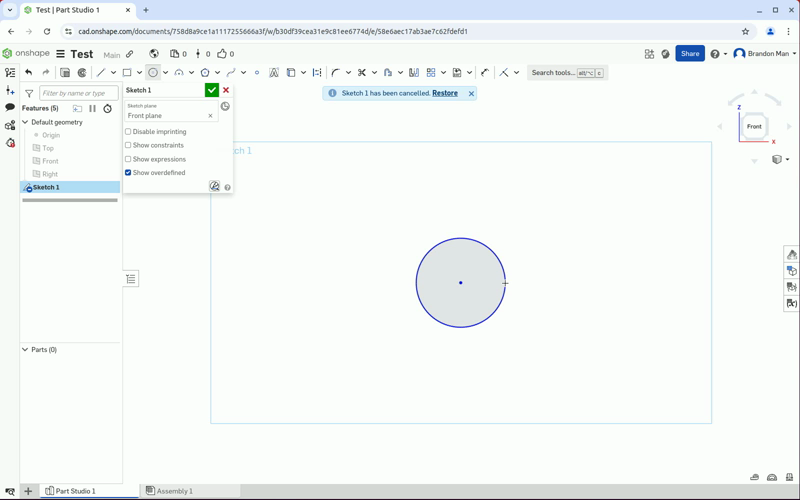
mouse_move(460, 282)
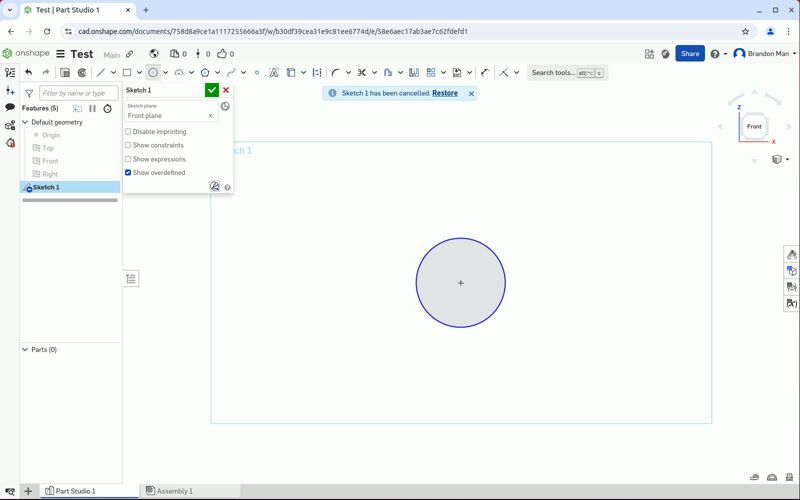
click(460, 282)
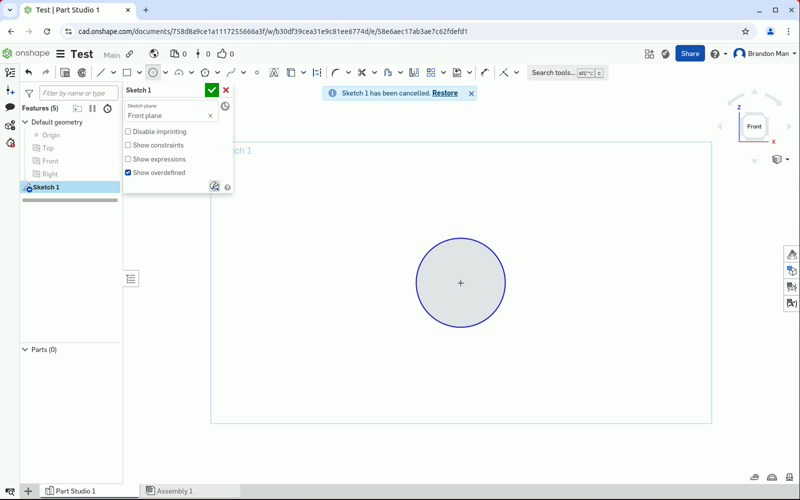
key_up(shift)
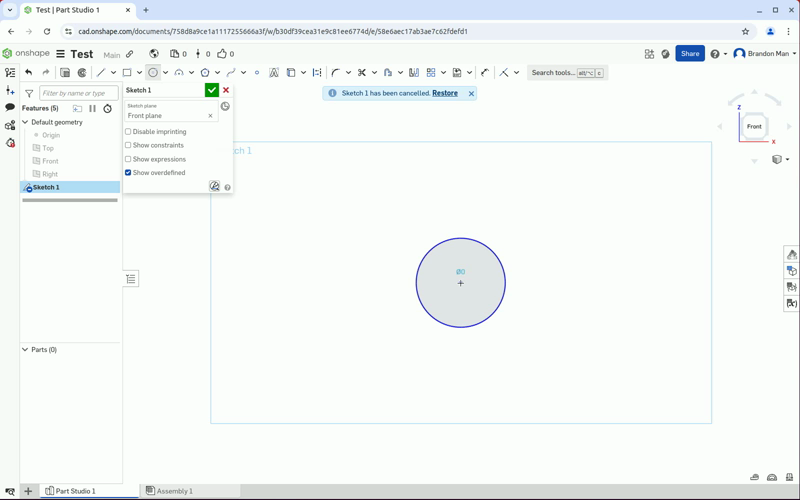
mouse_move(478, 282)
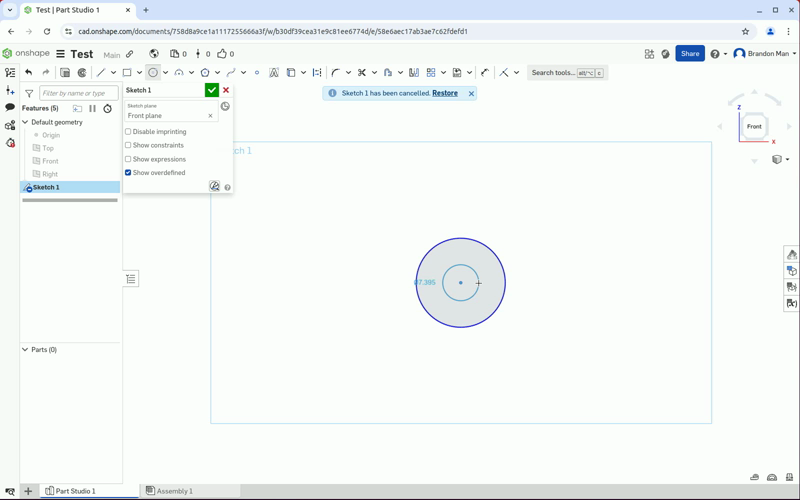
click(478, 282)
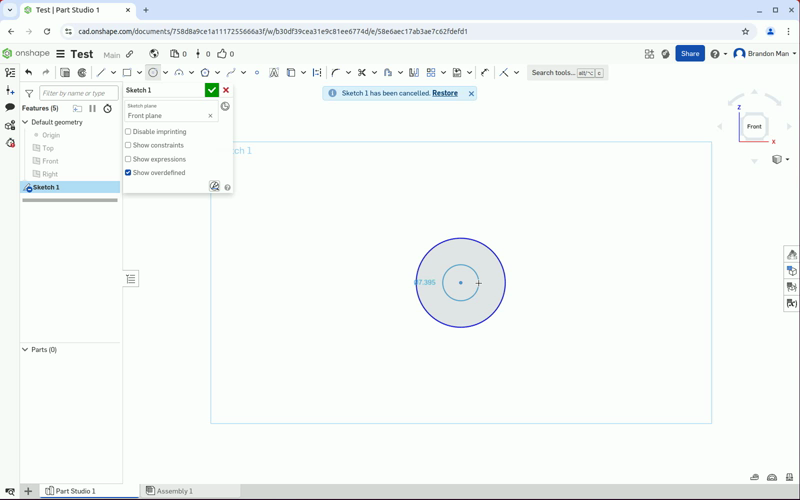
key(esc)
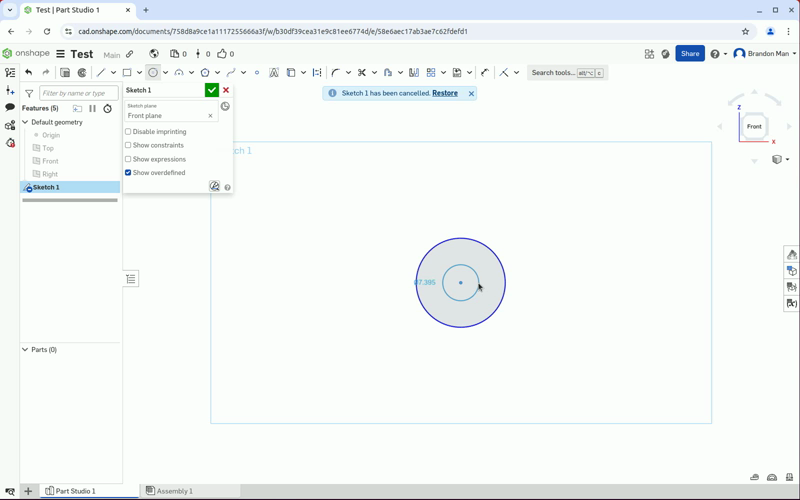
mouse_move(488, 299)
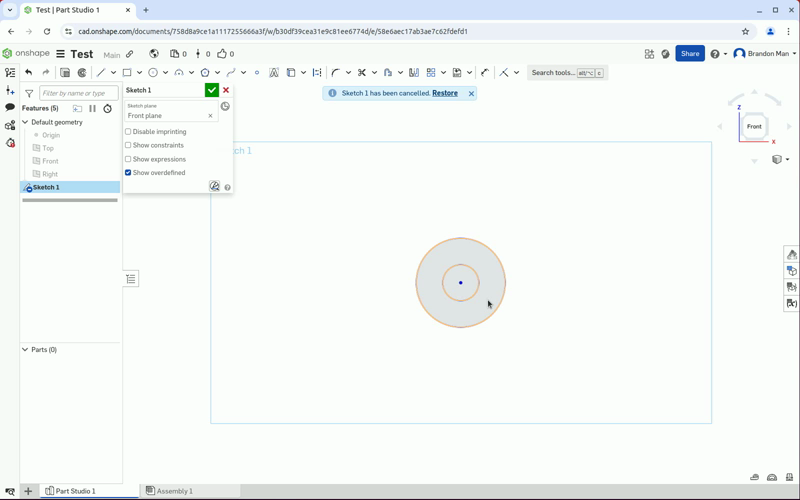
click(488, 299)
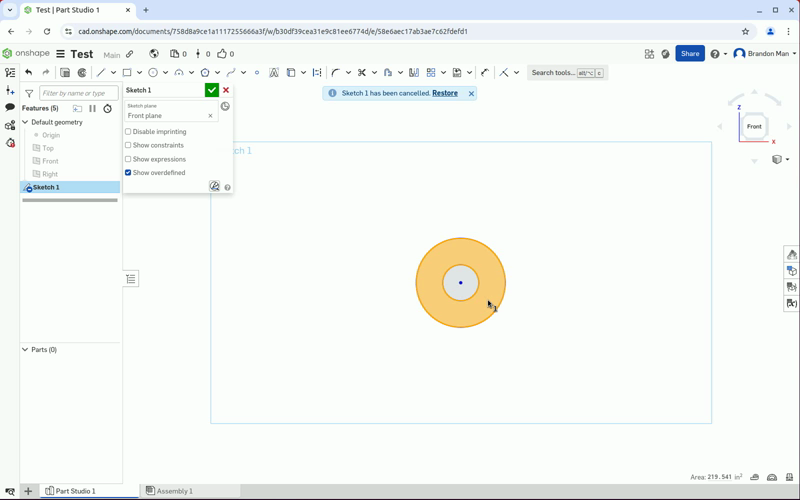
mouse_move(73, 352)
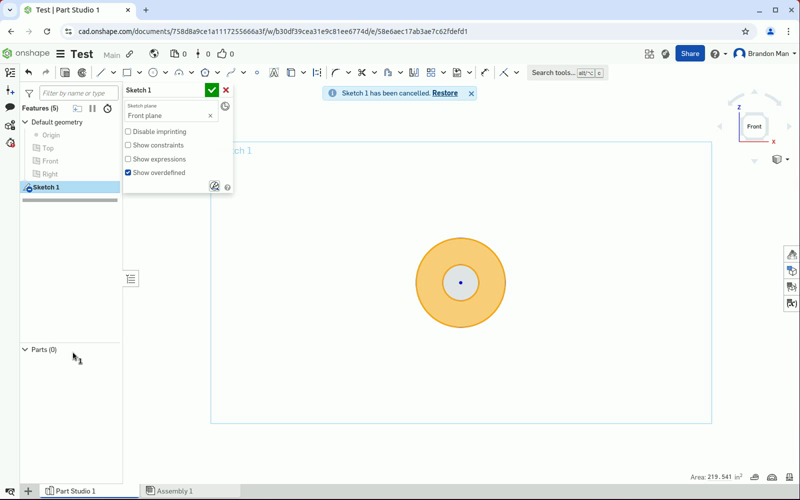
key(shift+y)
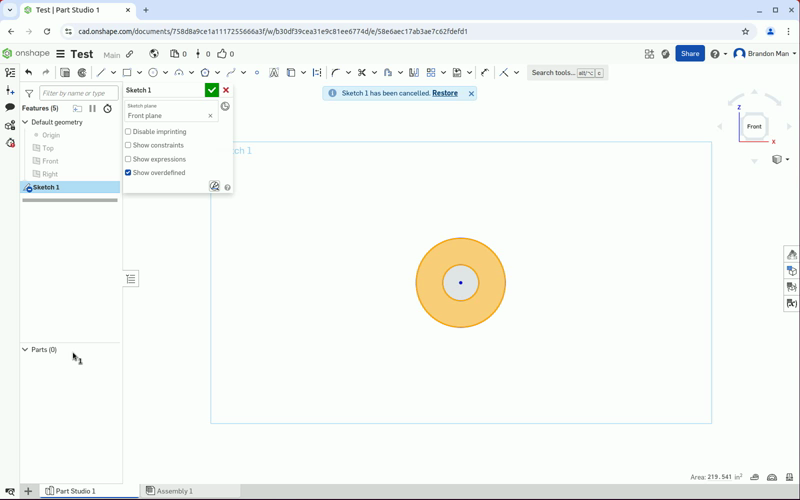
key(shift+e)
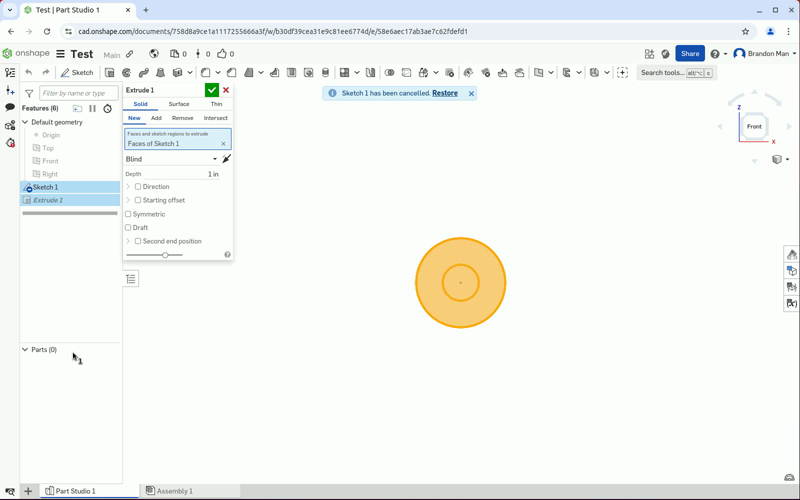
mouse_move(143, 106)
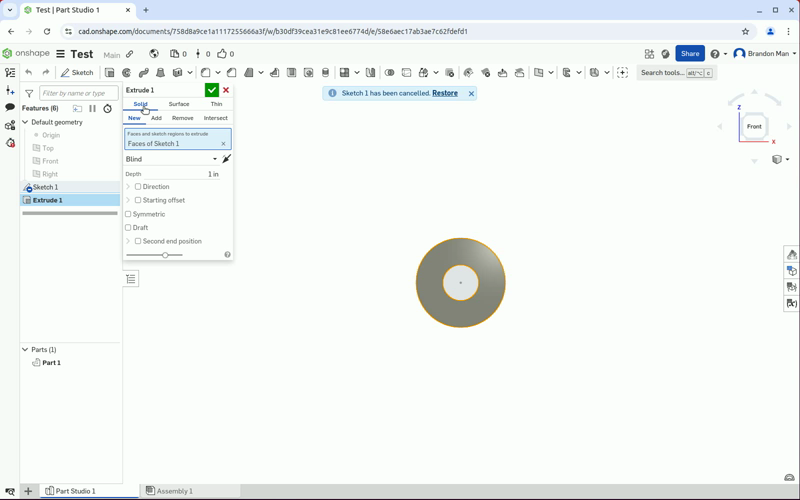
click(143, 106)
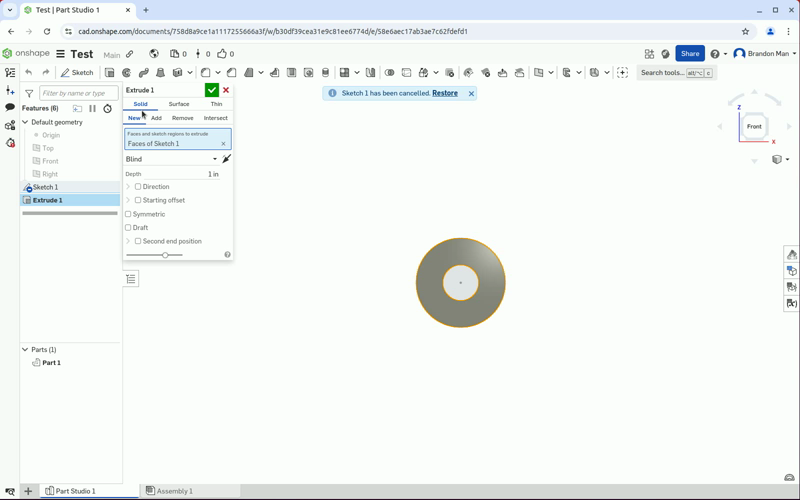
mouse_move(137, 120)
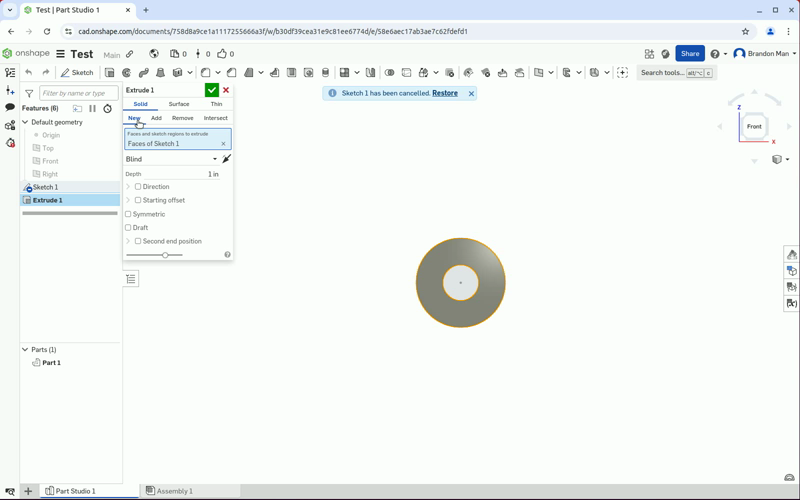
click(137, 120)
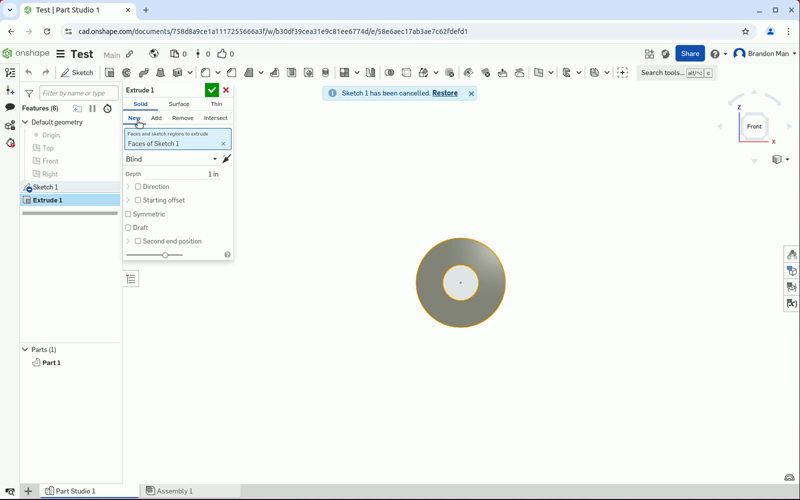
key(tab, 4)
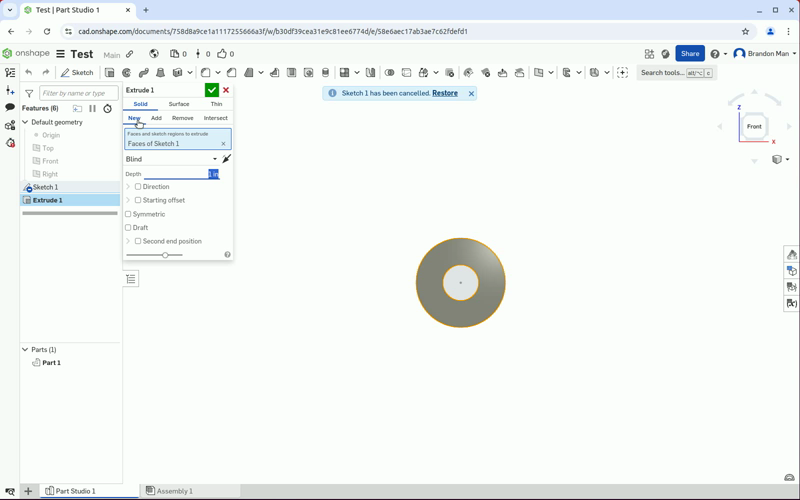
text(3.611)
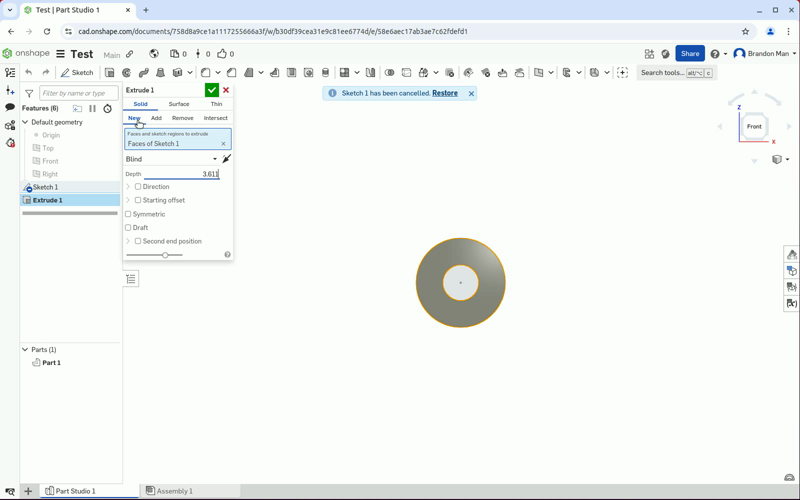
key(enter)
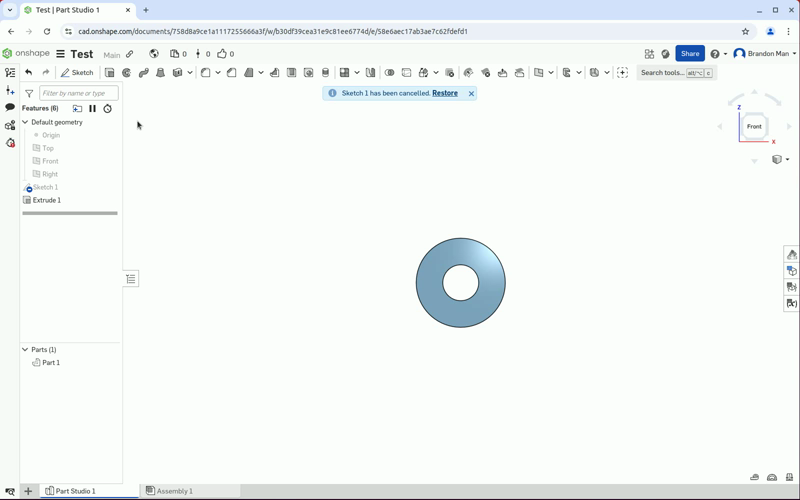
key(shift+h)
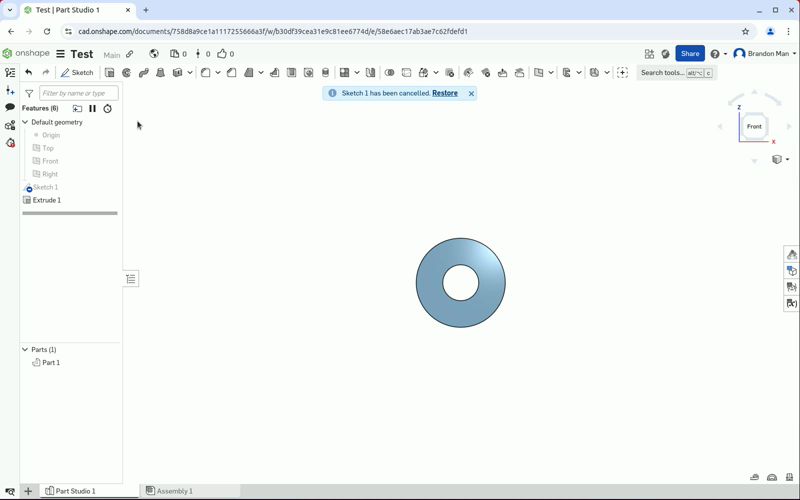
key(shift+h)
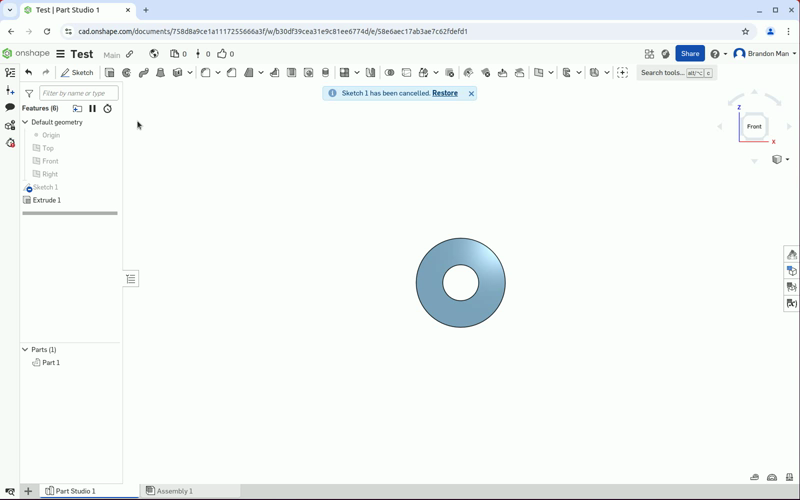
mouse_move(73, 189)
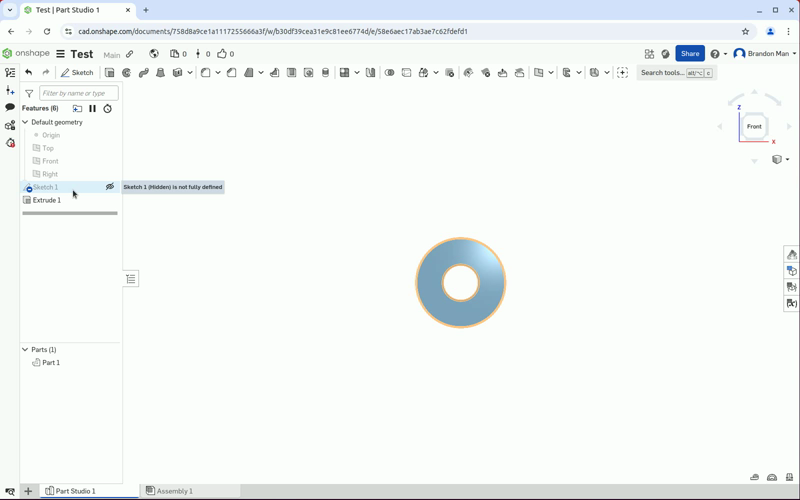
click(73, 189)
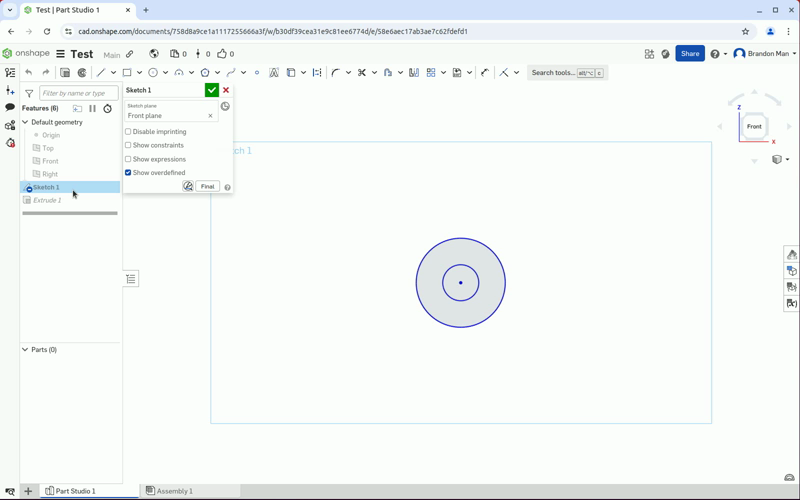
mouse_move(229, 92)
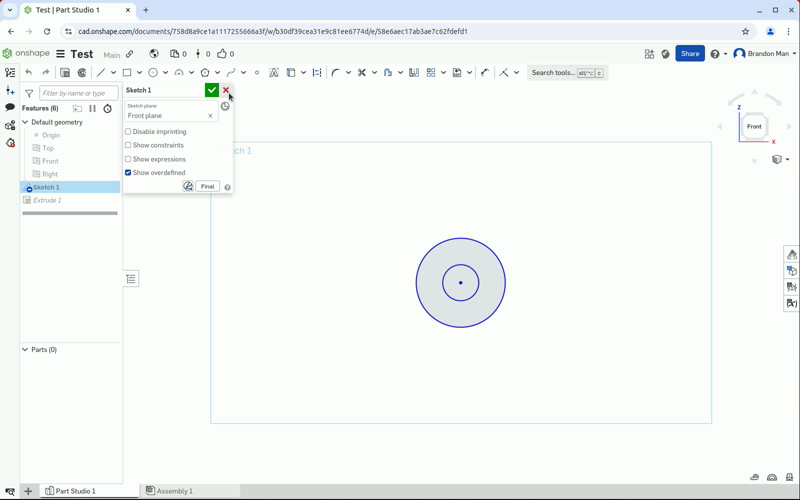
click(229, 92)
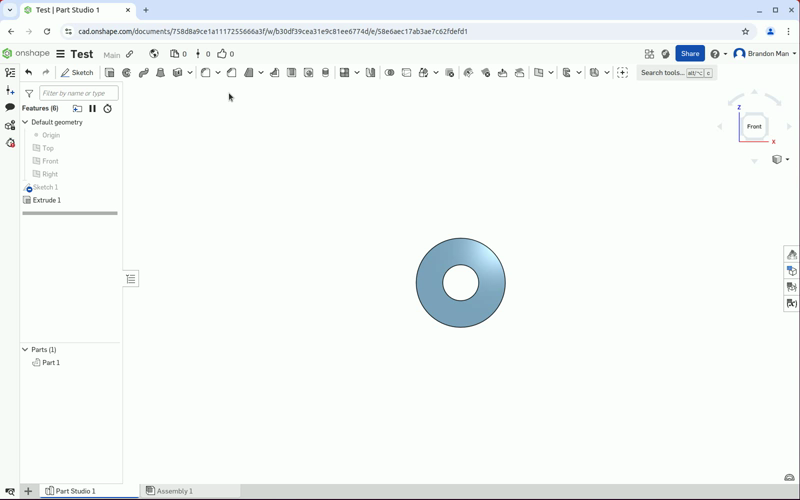
mouse_move(541, 75)
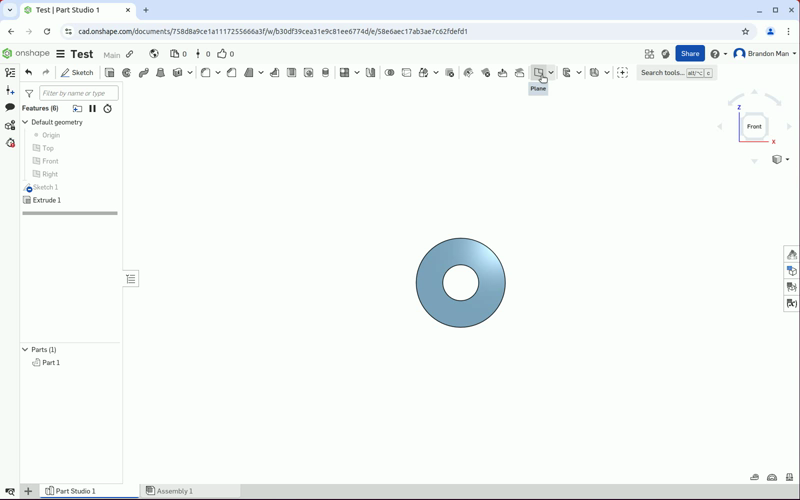
click(541, 75)
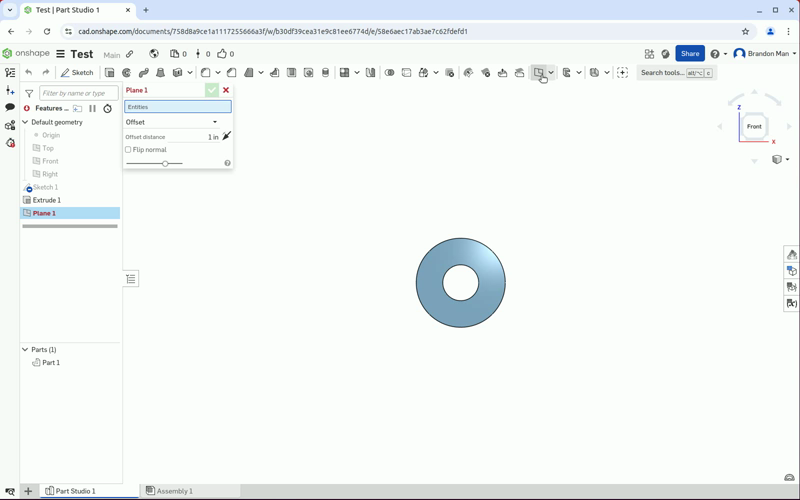
mouse_move(73, 163)
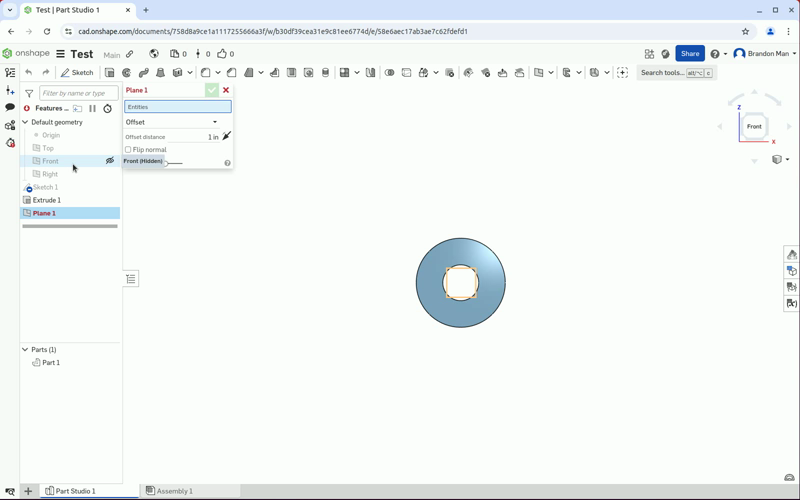
click(73, 163)
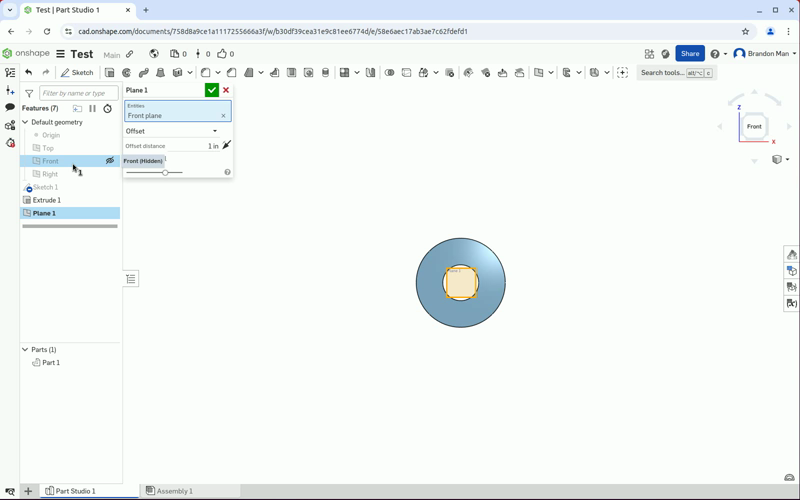
key(tab, 2)
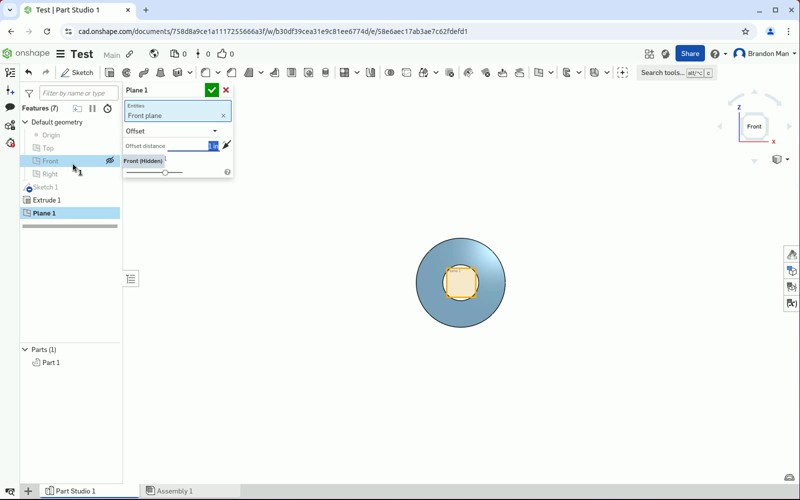
text(3.605)
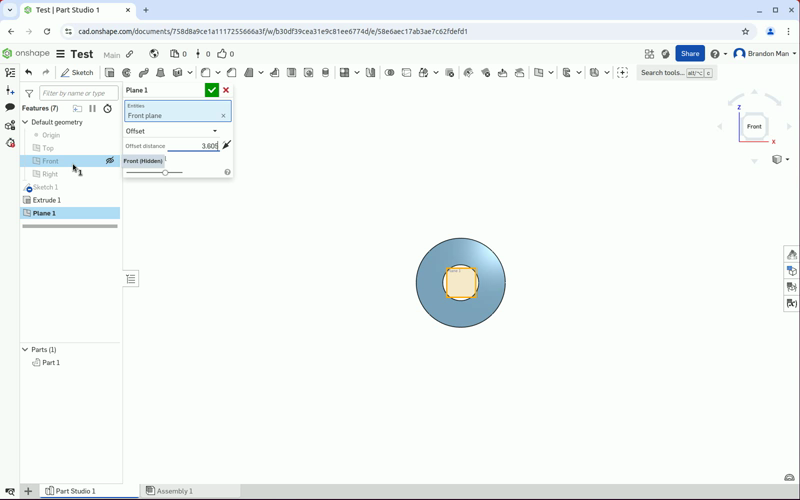
key(enter, 2)
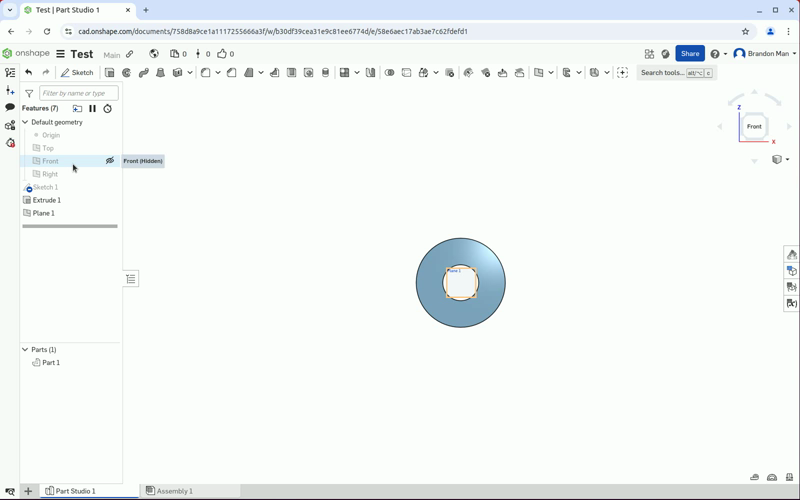
key(shift+s)
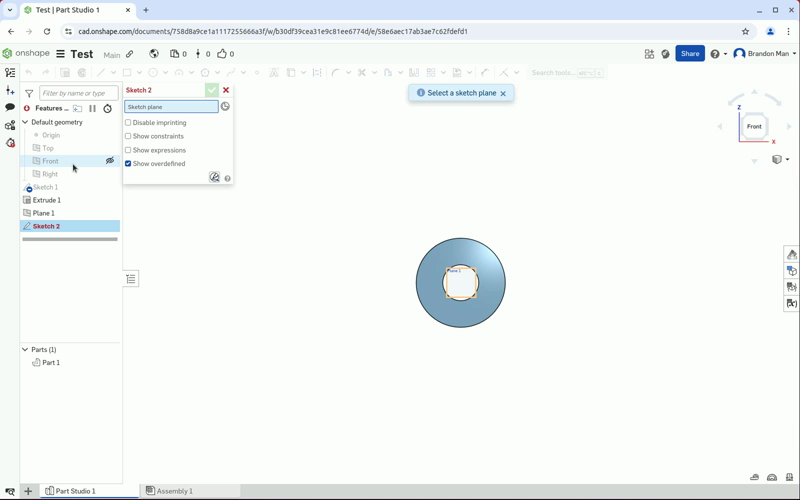
mouse_move(73, 215)
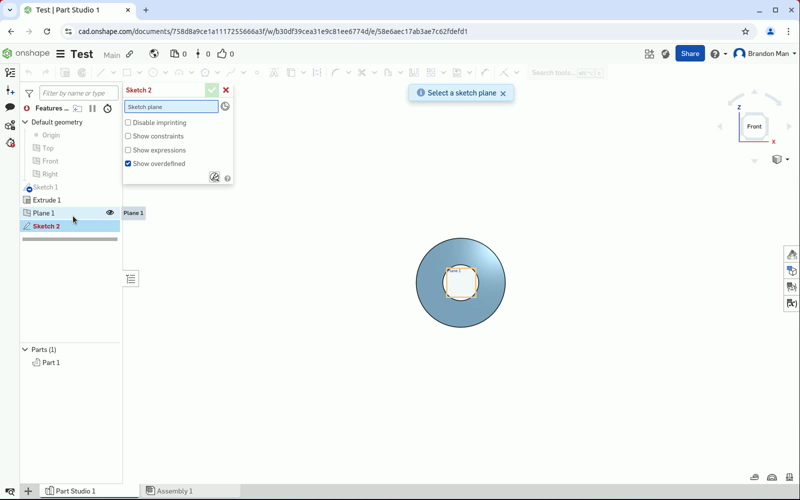
click(73, 215)
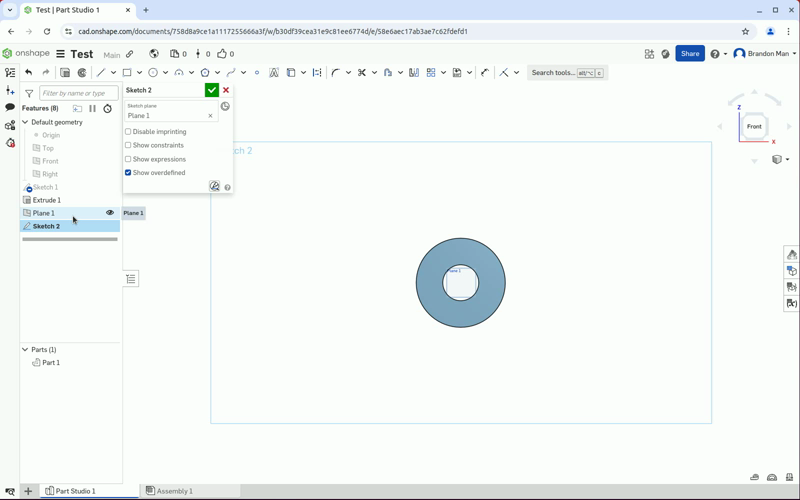
mouse_move(73, 352)
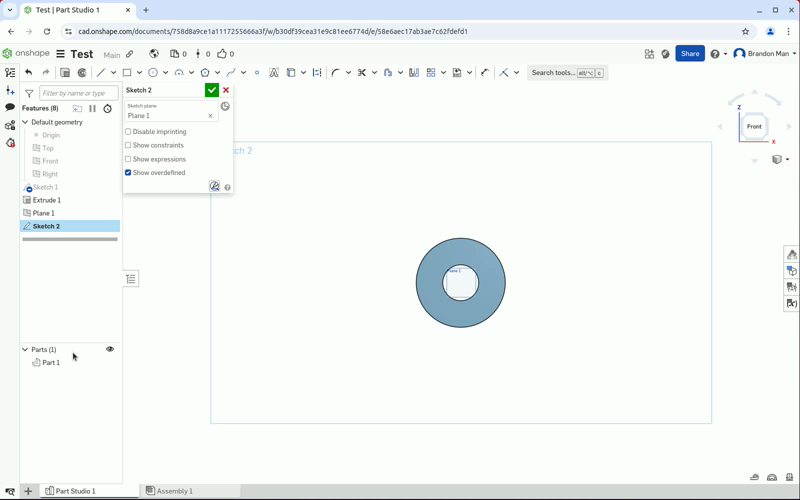
key(y)
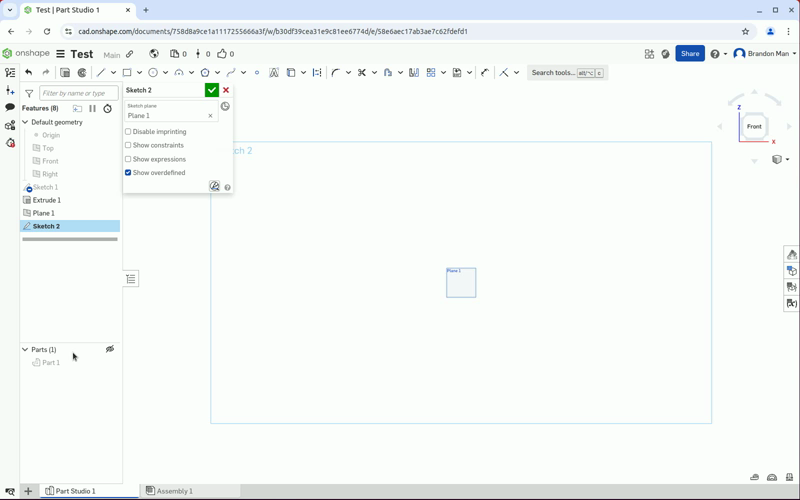
key(c)
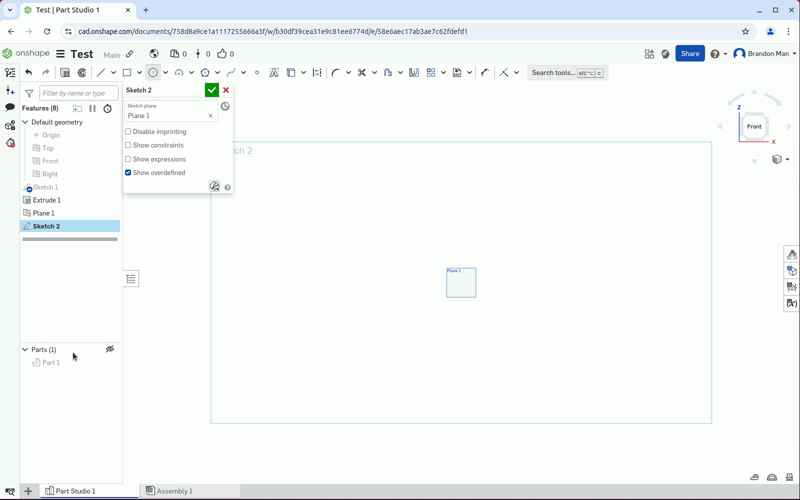
key_down(shift)
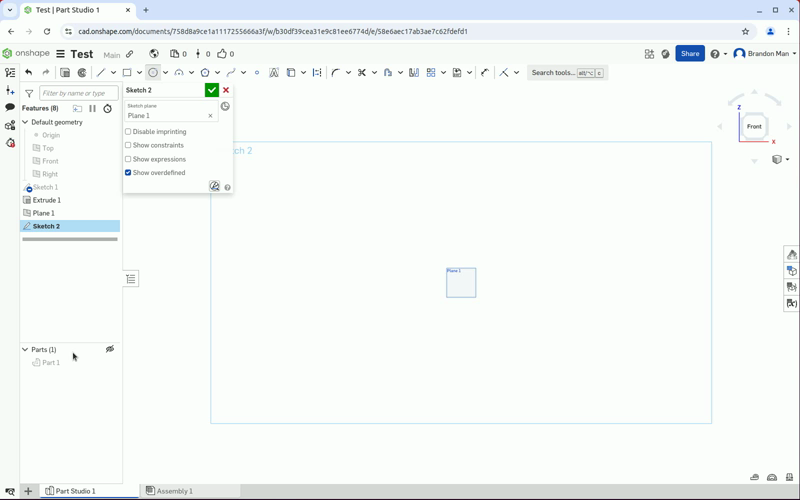
mouse_move(460, 282)
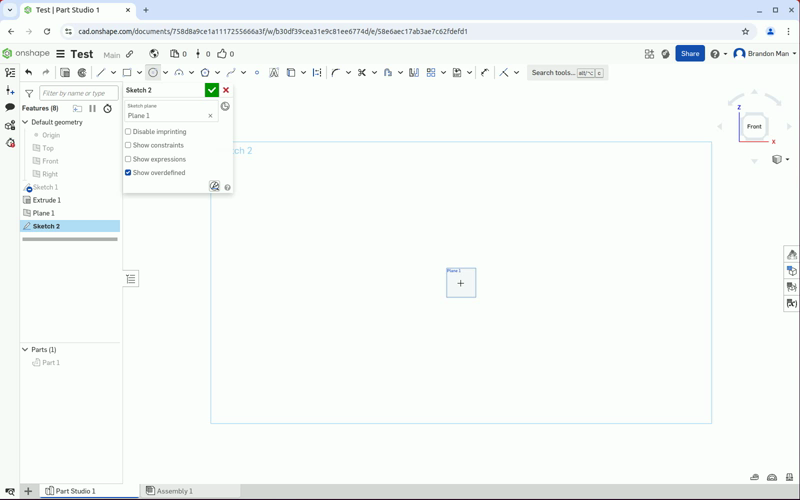
click(460, 282)
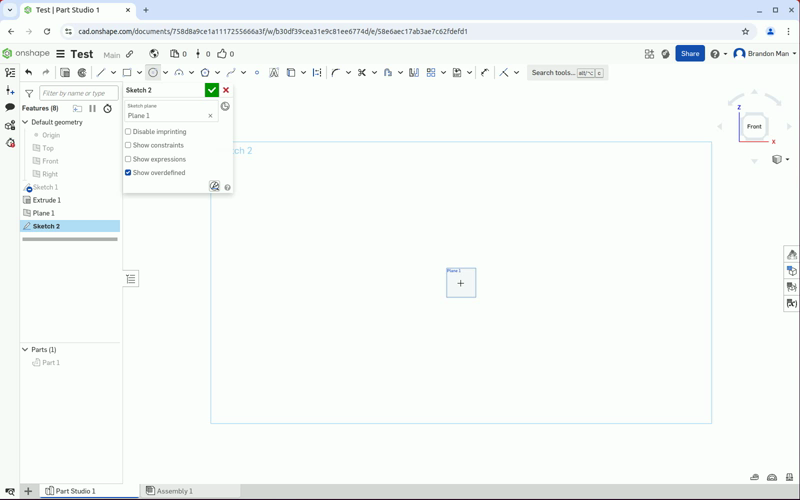
key_up(shift)
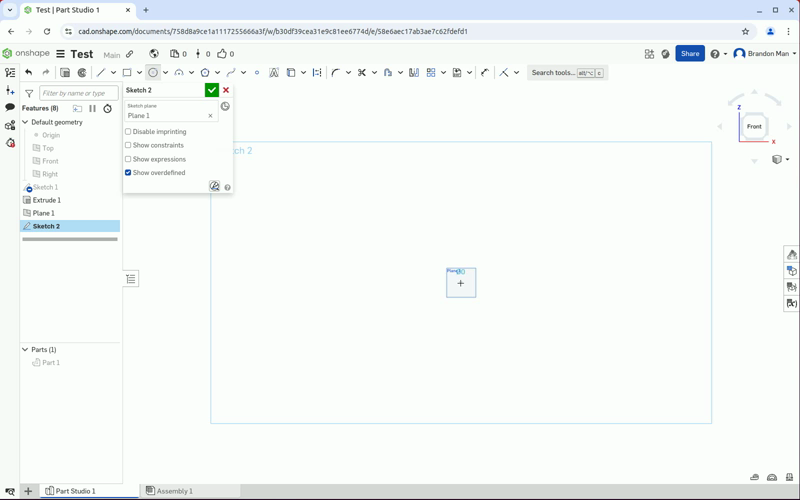
mouse_move(492, 282)
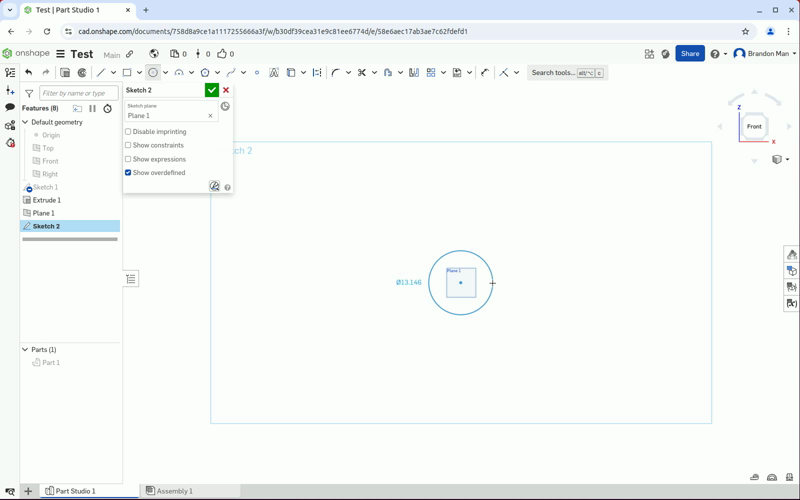
click(492, 282)
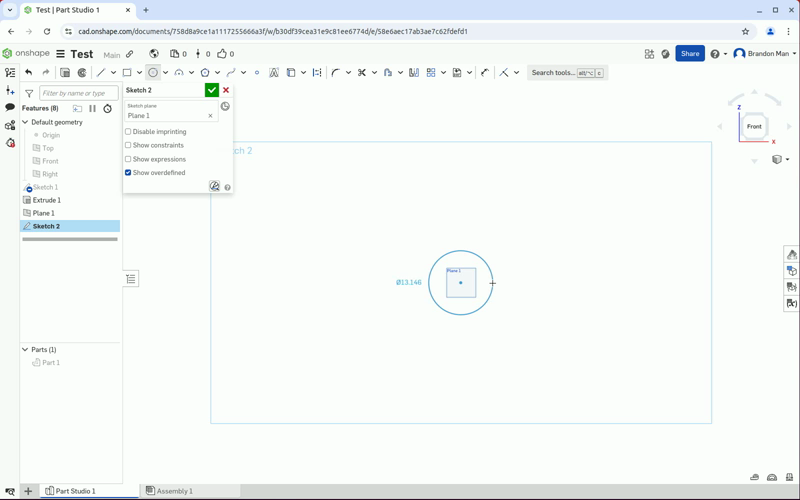
key(esc)
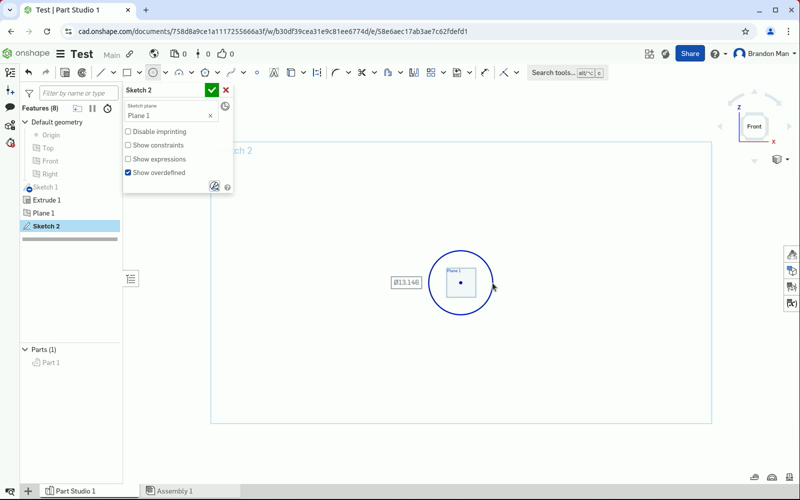
key(c)
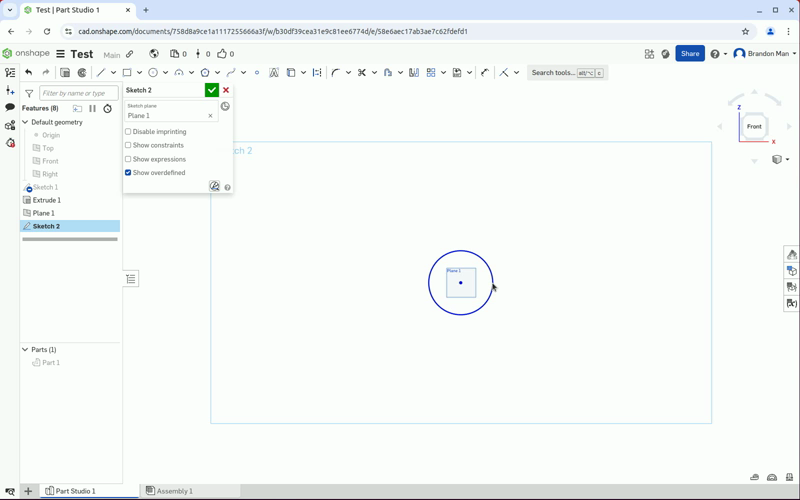
key_down(shift)
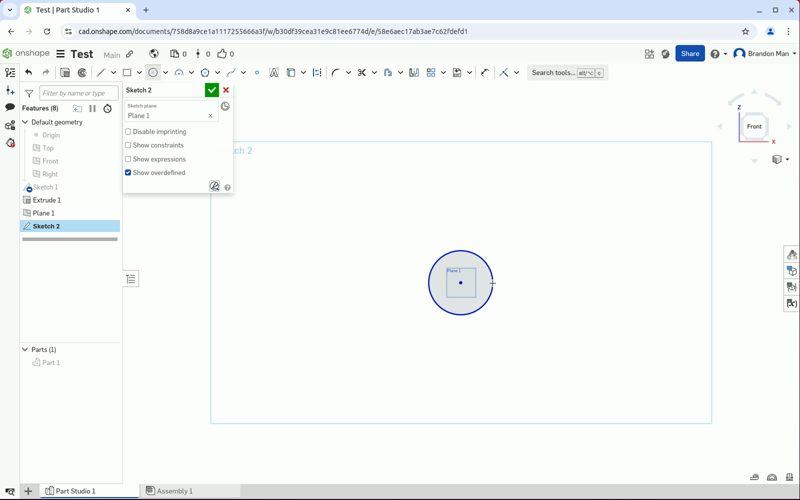
mouse_move(460, 282)
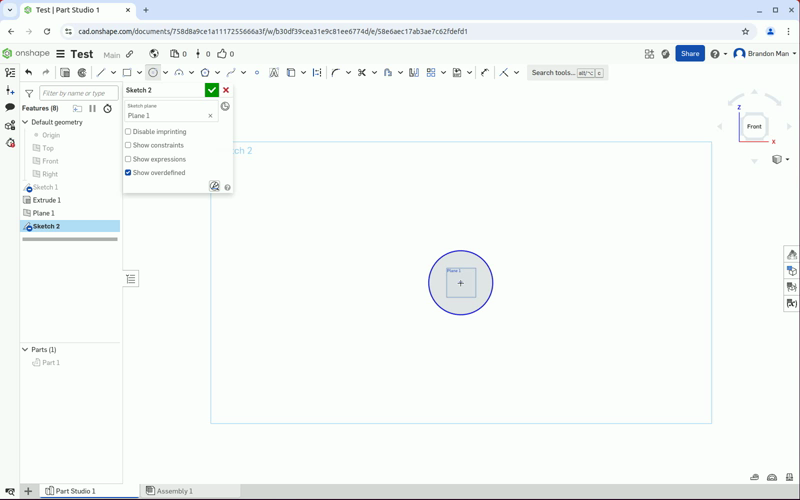
click(460, 282)
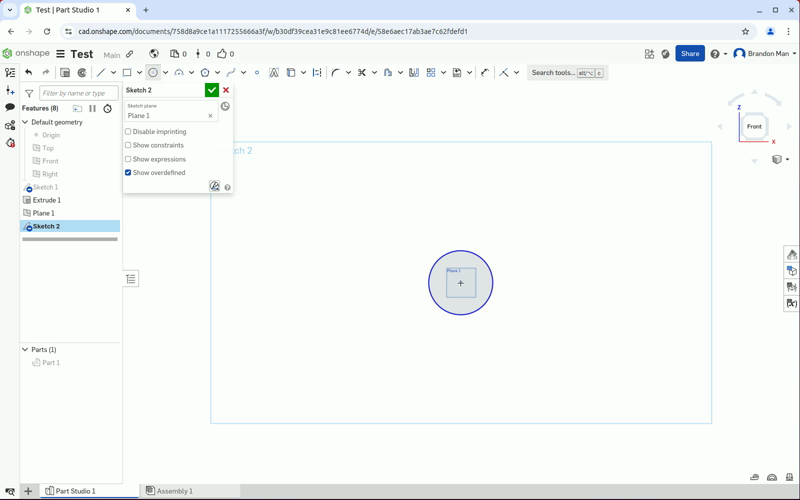
key_up(shift)
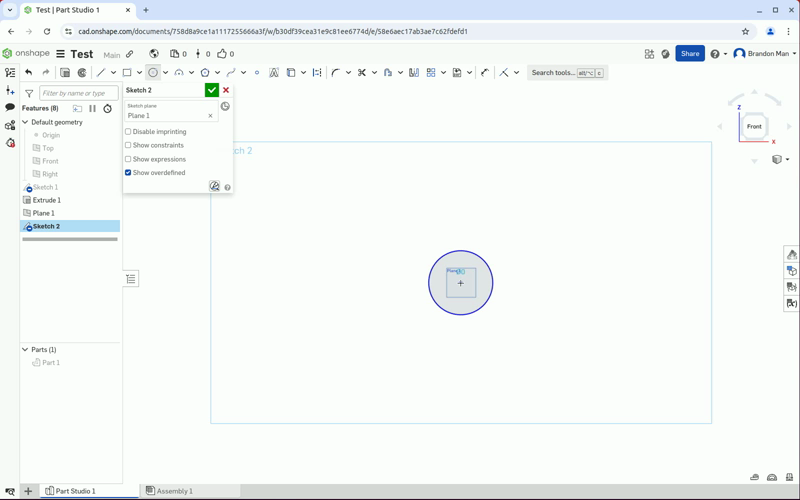
mouse_move(478, 282)
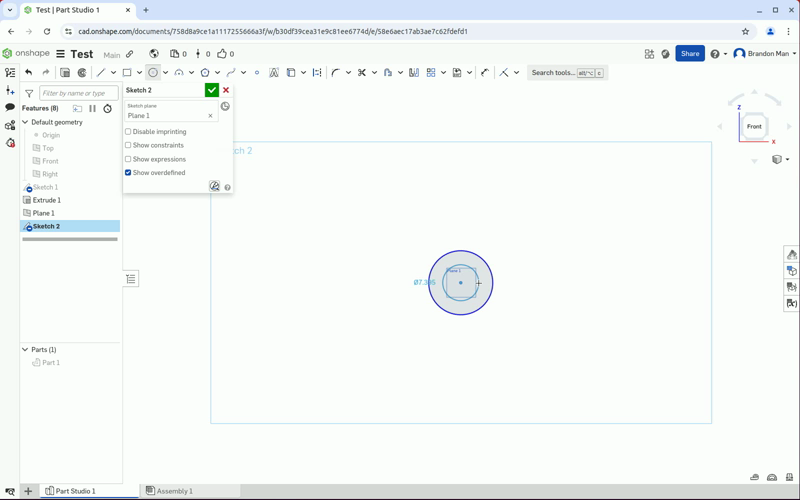
click(478, 282)
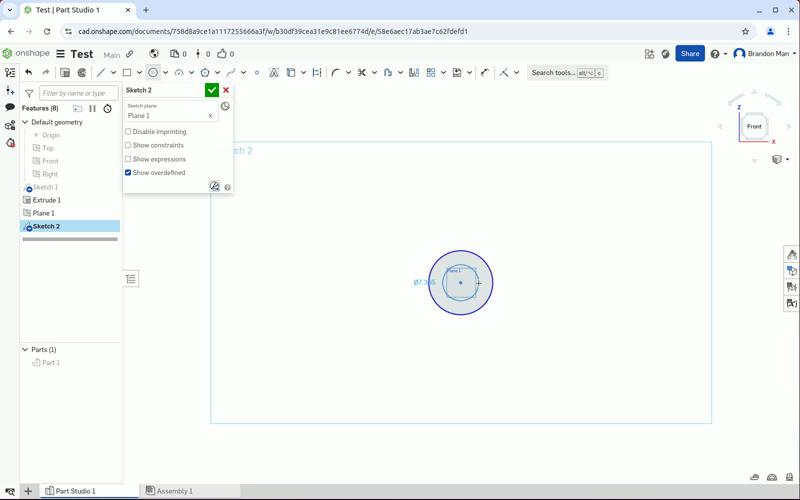
key(esc)
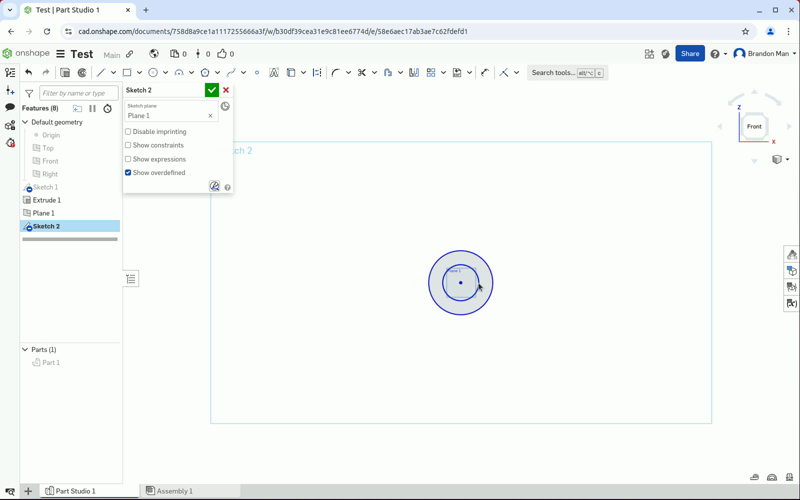
mouse_move(459, 259)
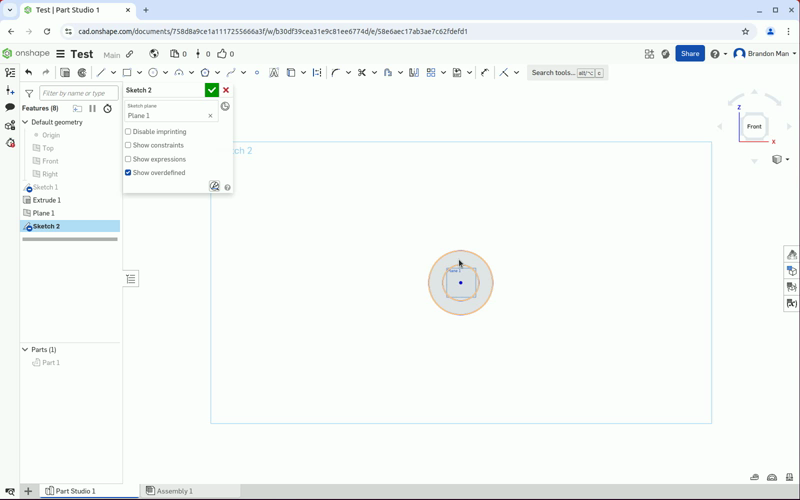
click(459, 259)
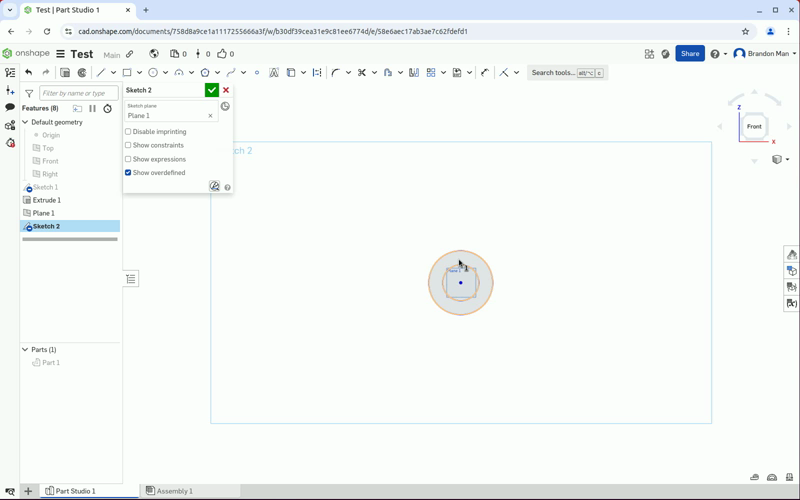
mouse_move(73, 352)
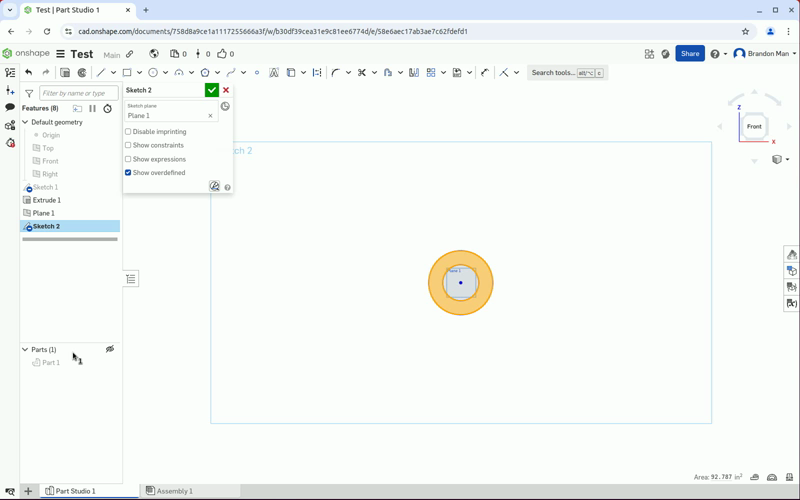
key(shift+y)
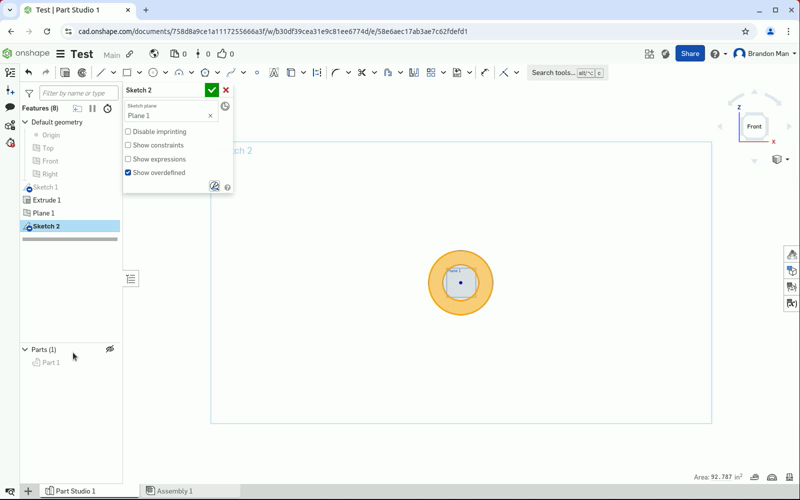
key(shift+e)
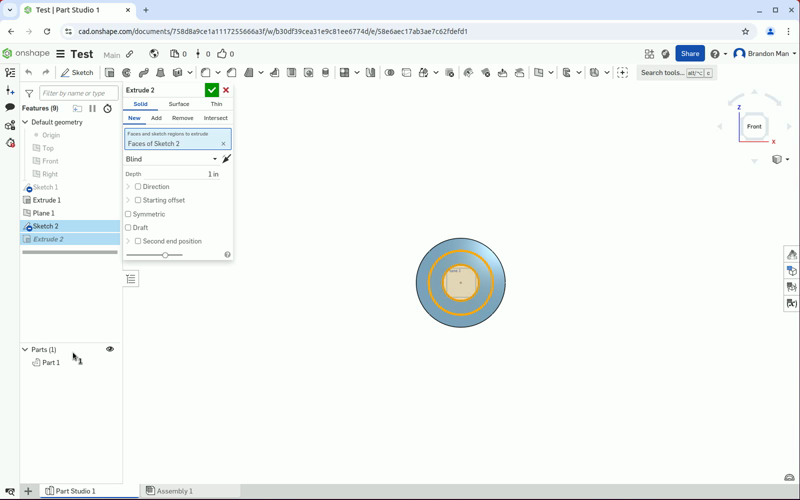
mouse_move(143, 106)
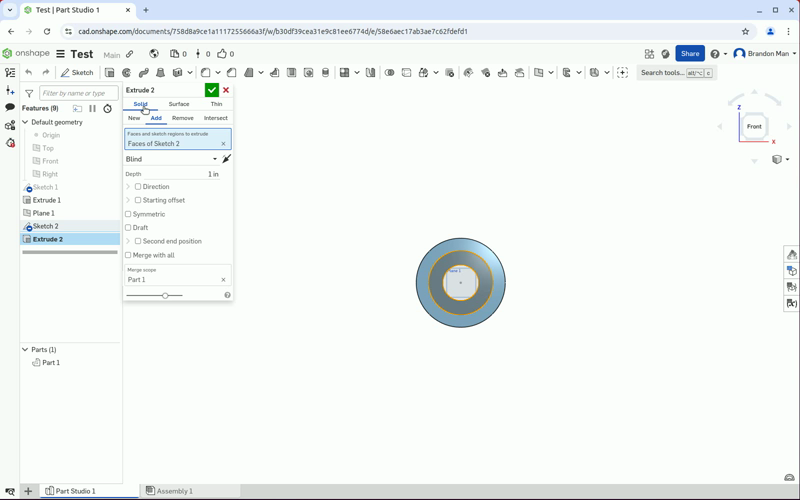
click(143, 106)
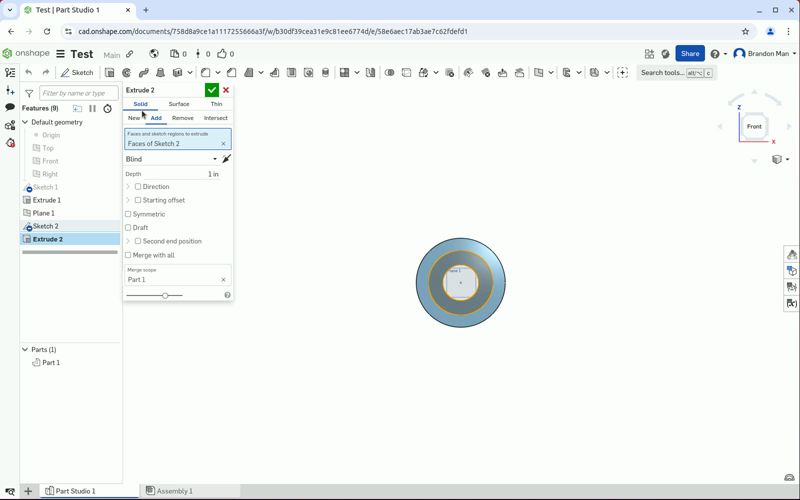
mouse_move(137, 120)
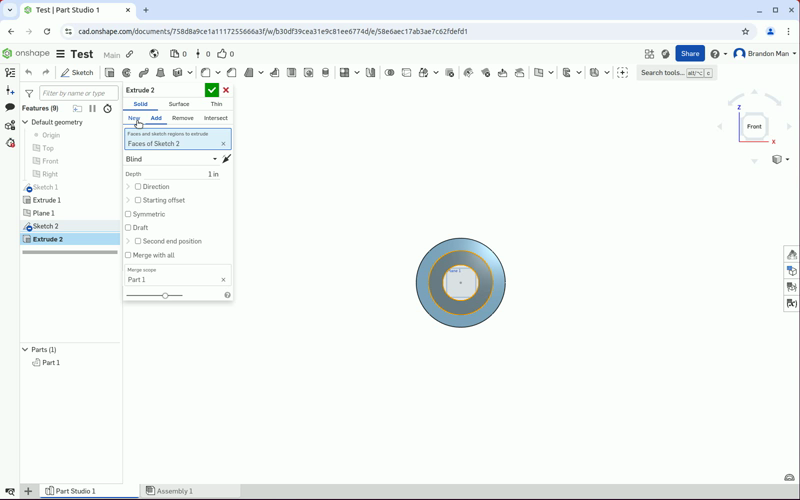
click(137, 120)
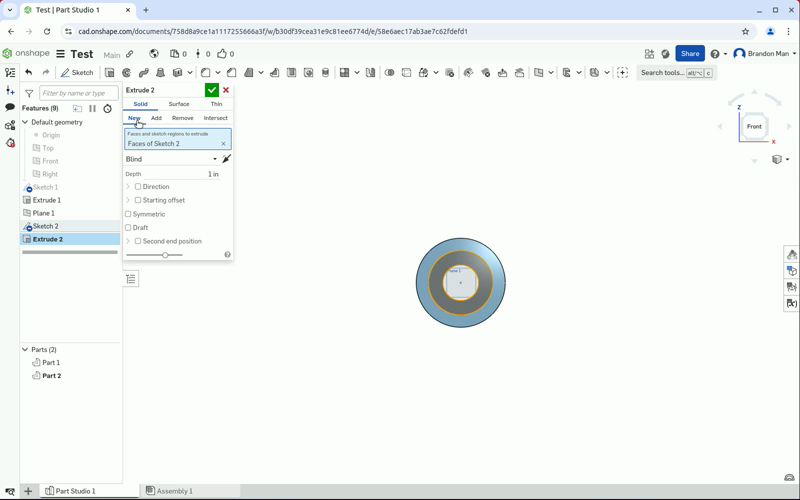
key(tab, 4)
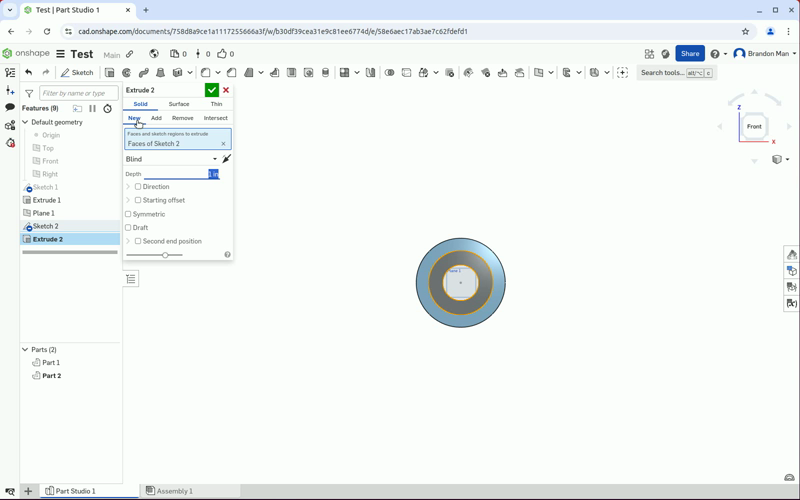
text(1.204)
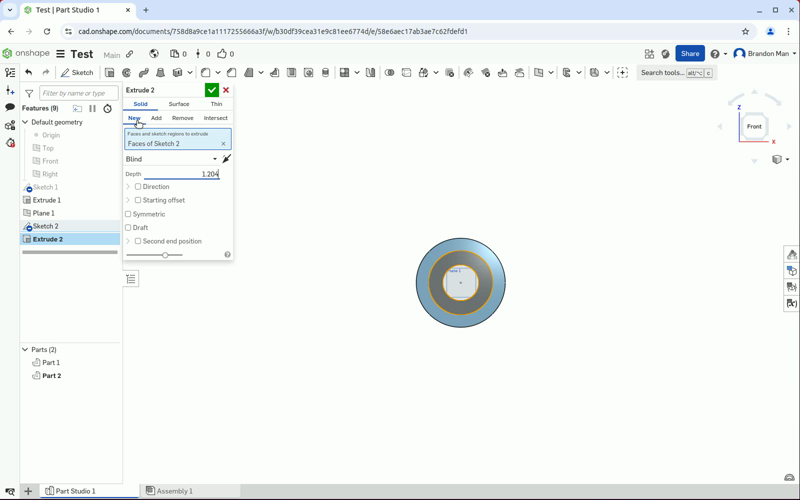
key(enter)
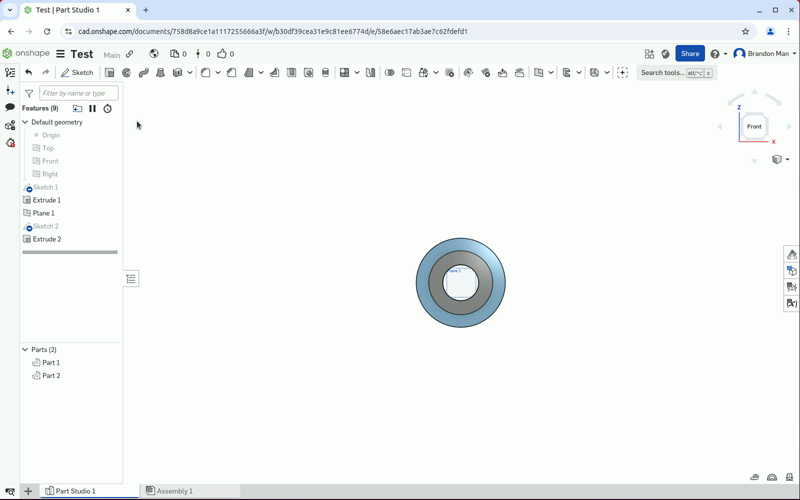
key(shift+h)
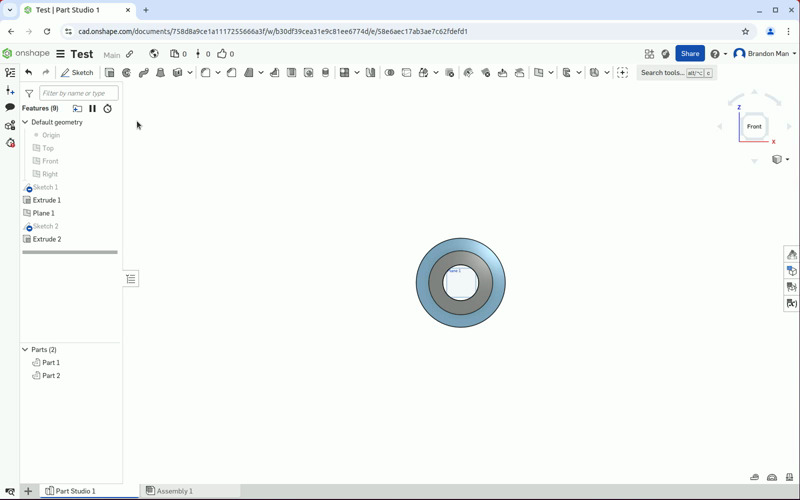
key(shift+h)
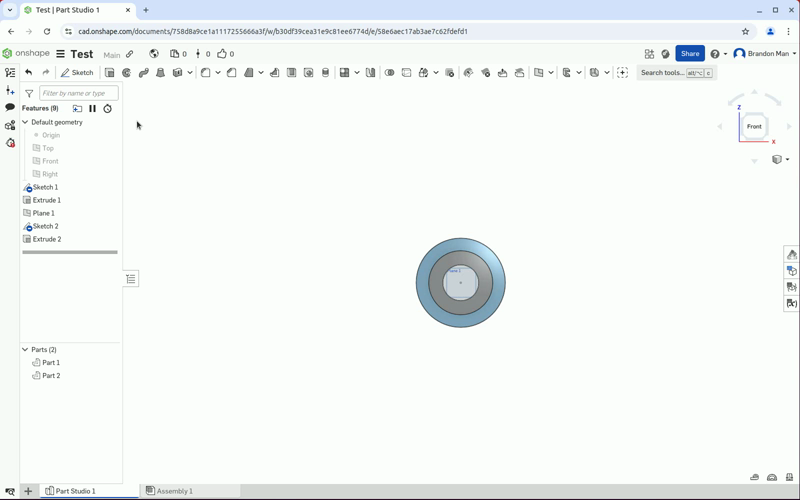
key(shift+7)
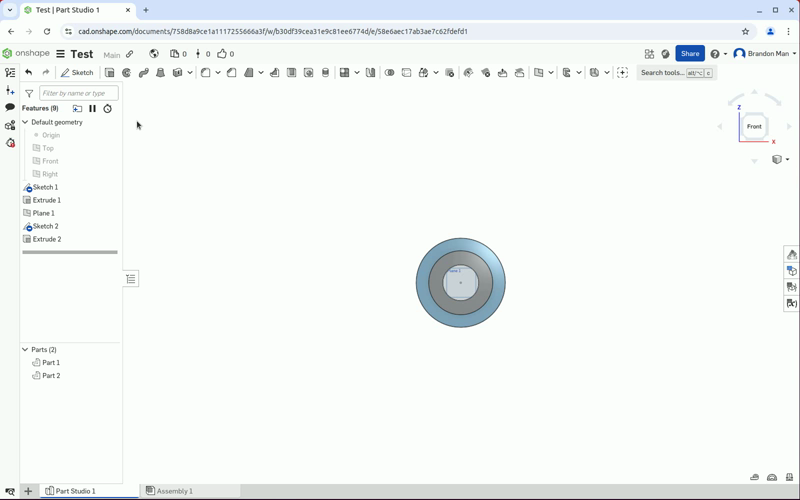
key(left, 2)
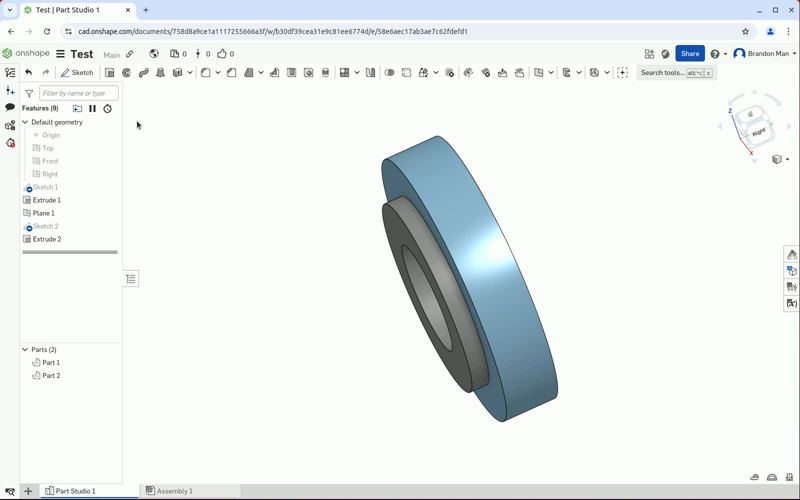
key(down, 2)
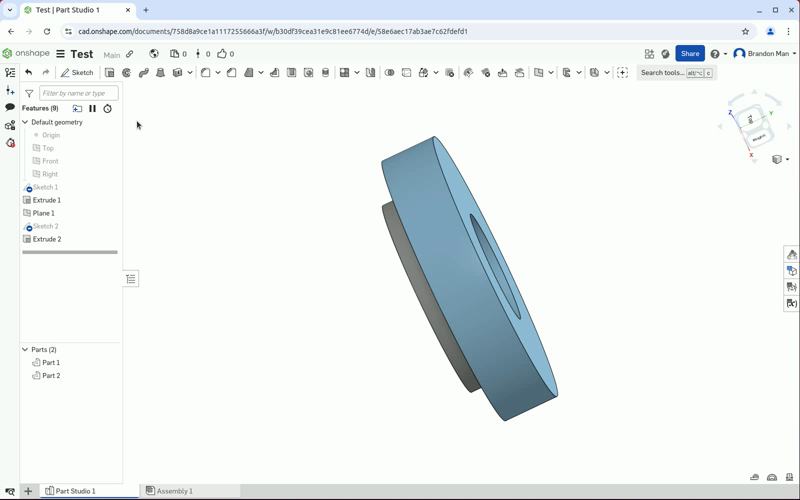
key(up, 2)
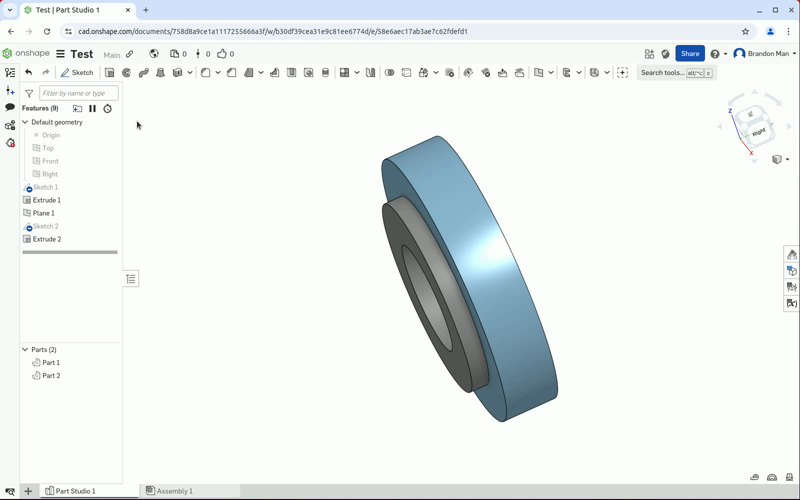
key(right, 2)
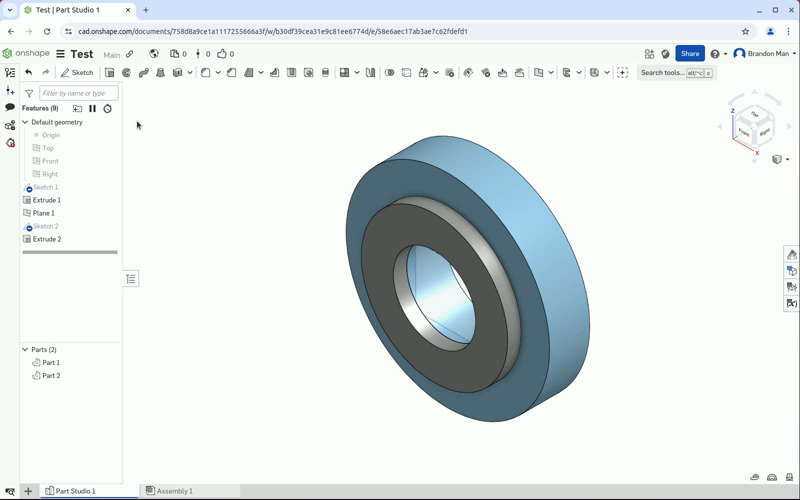
mouse_move(73, 189)
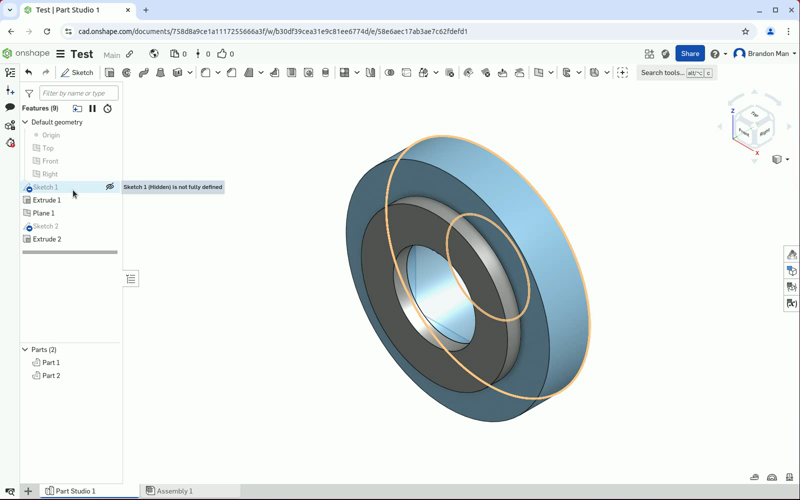
click(73, 189)